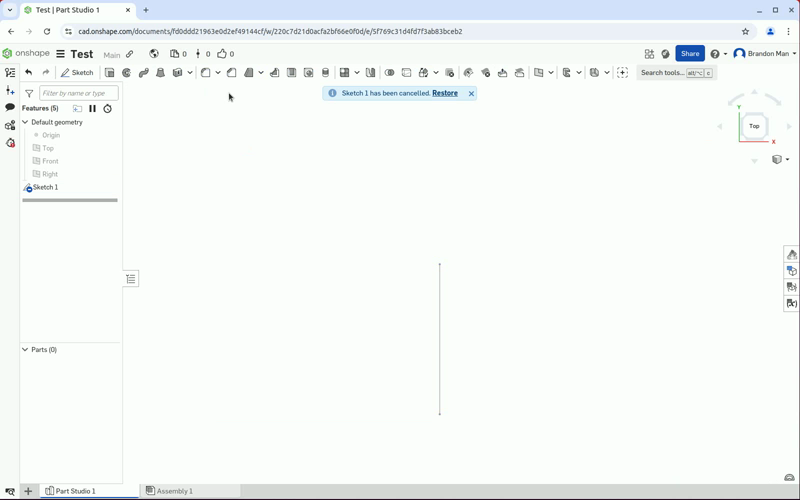
key(shift+h)
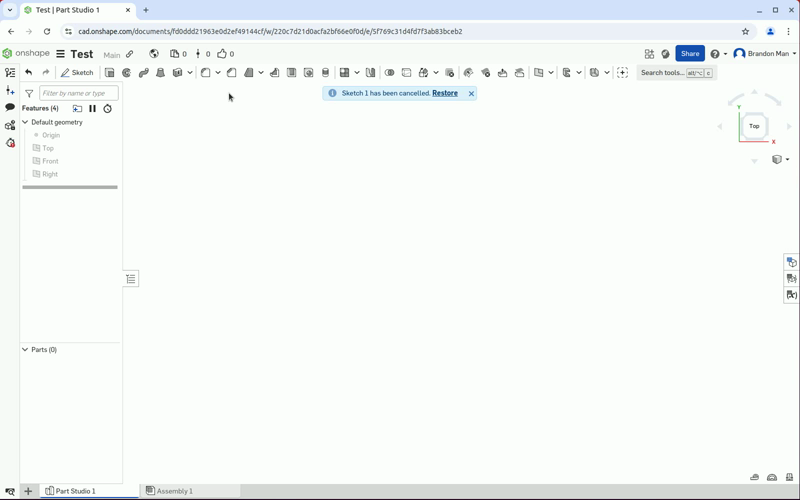
mouse_move(73, 352)
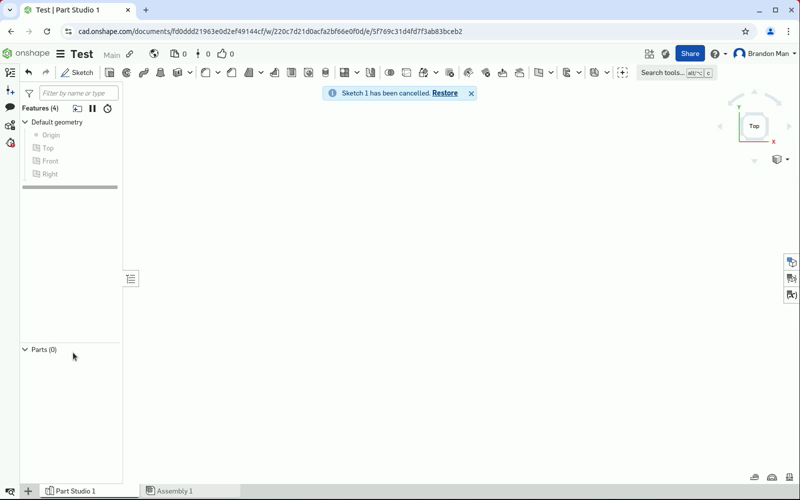
key(y)
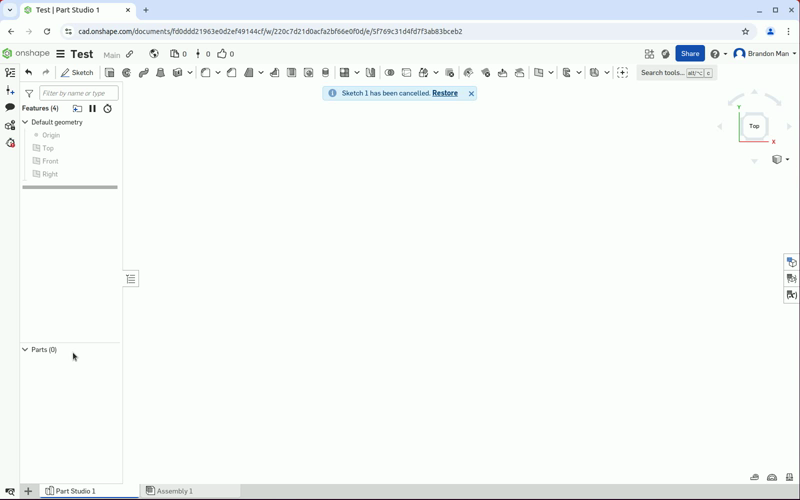
key(shift+p)
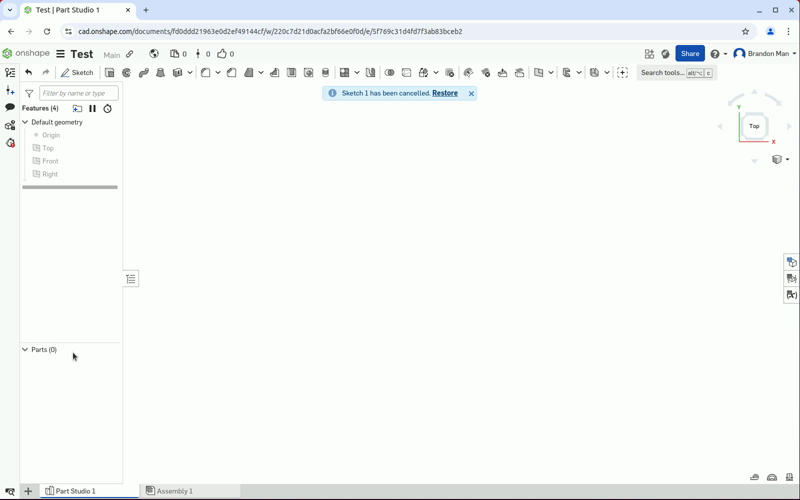
key(space)
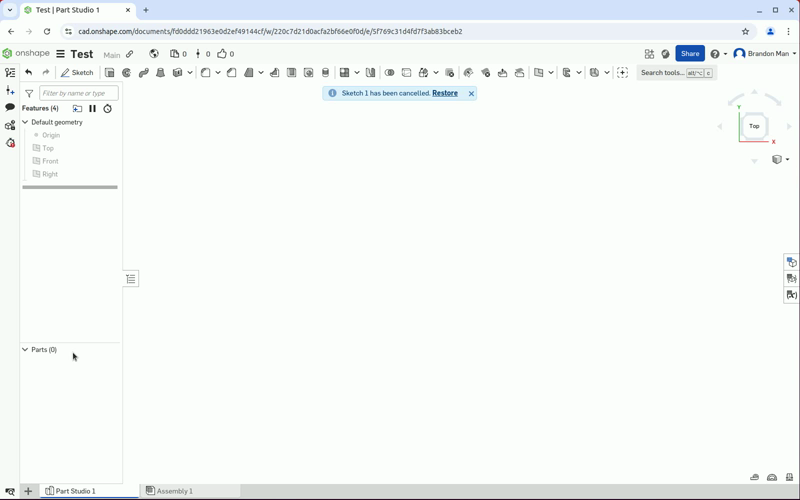
key_down(shift)
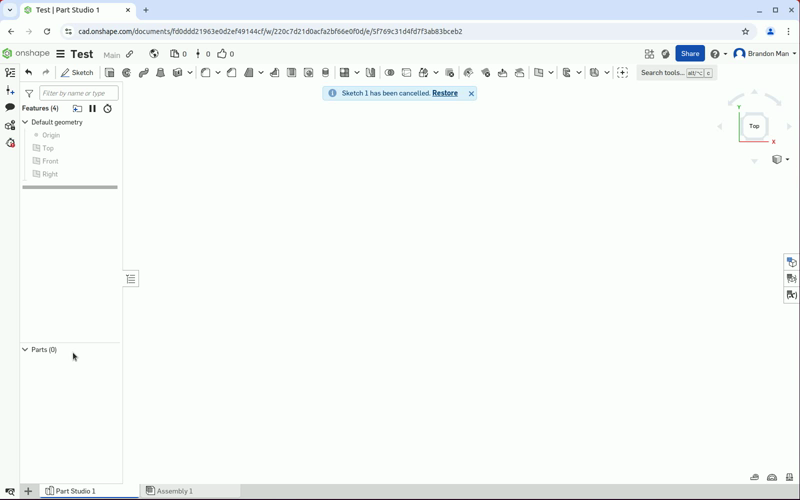
key(up)
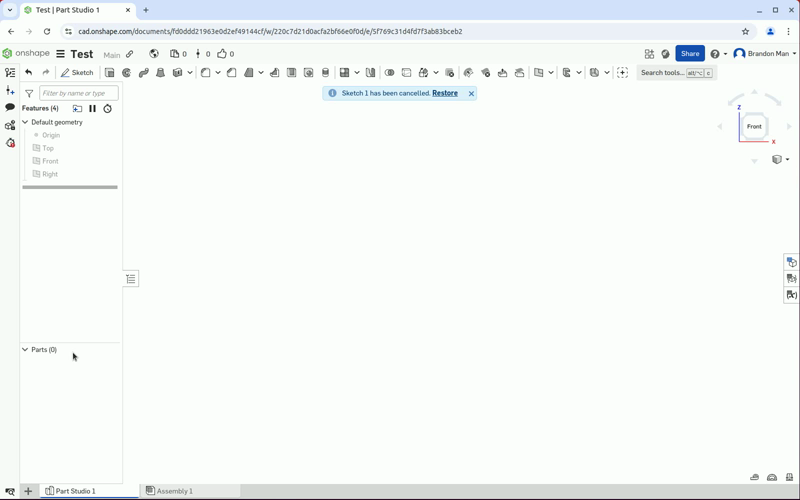
key_up(shift)
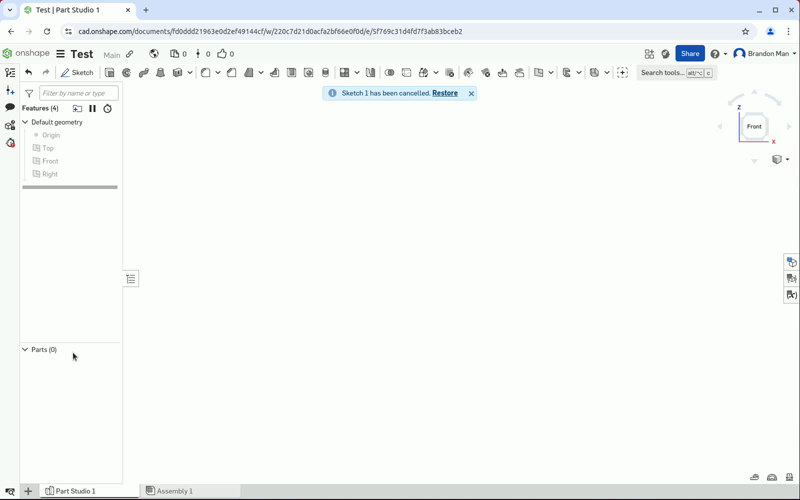
mouse_move(73, 352)
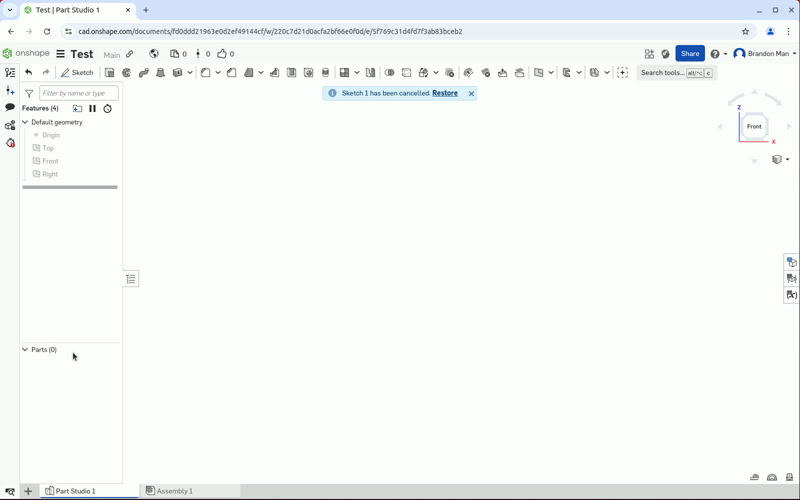
key(shift+y)
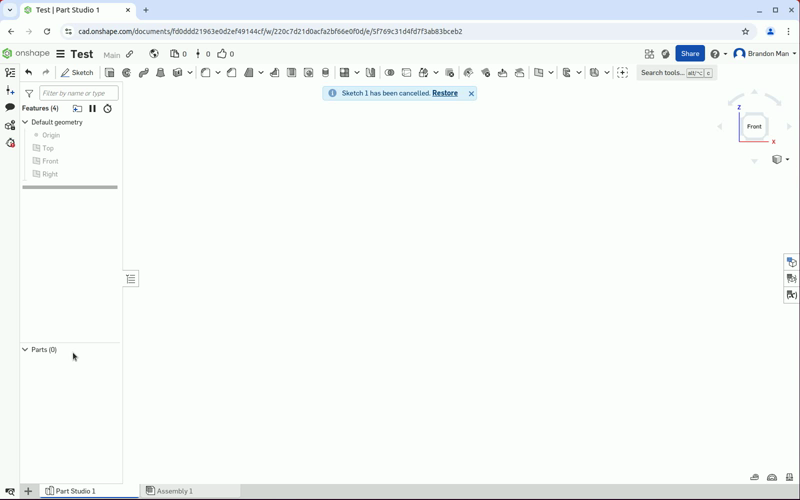
key(shift+s)
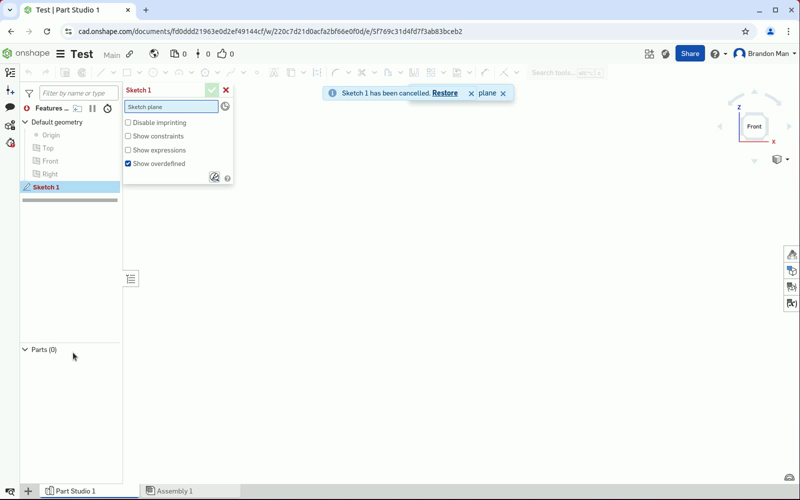
mouse_move(73, 163)
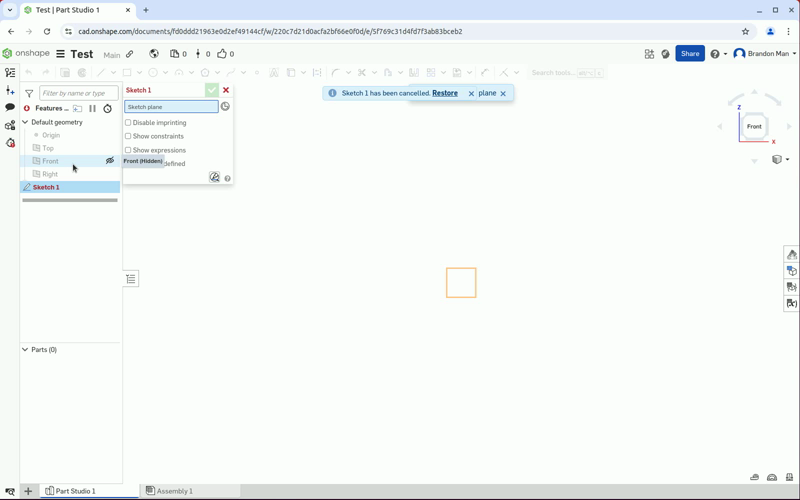
click(73, 163)
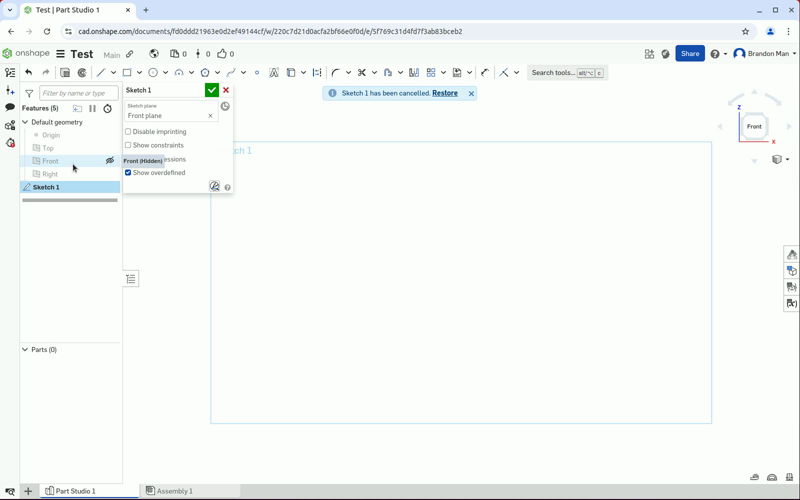
mouse_move(73, 352)
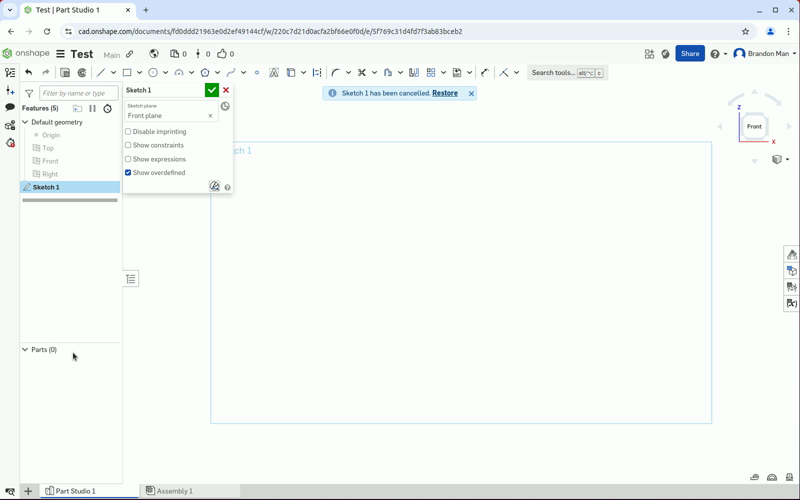
key(y)
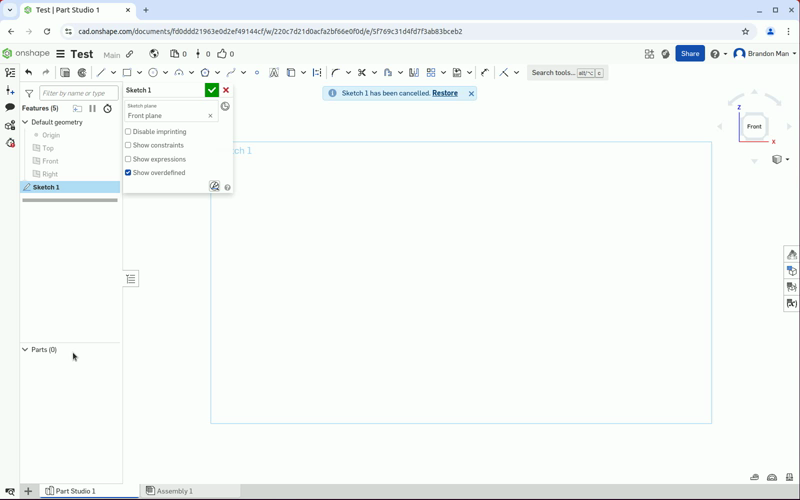
key(c)
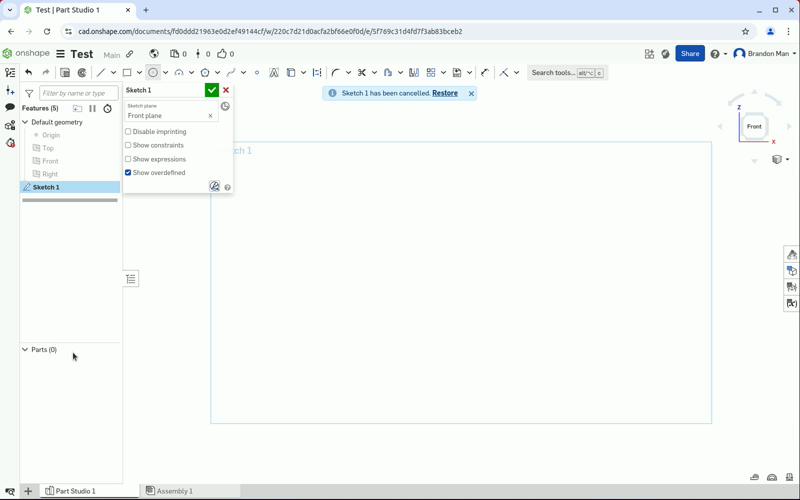
key_down(shift)
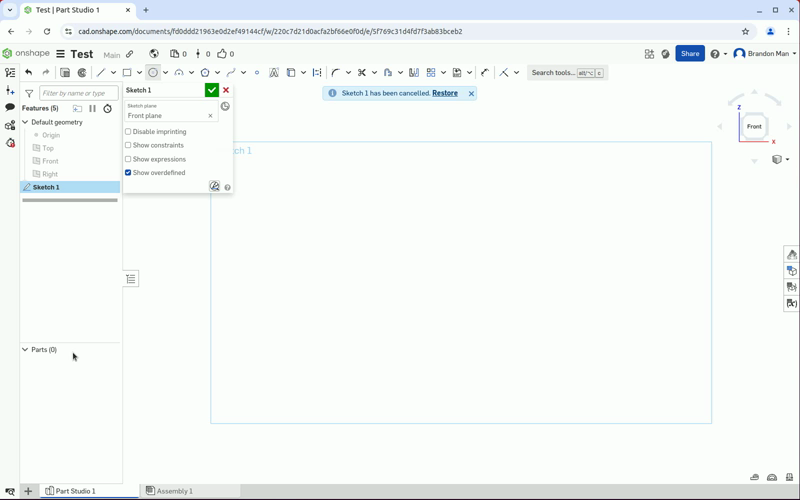
mouse_move(460, 282)
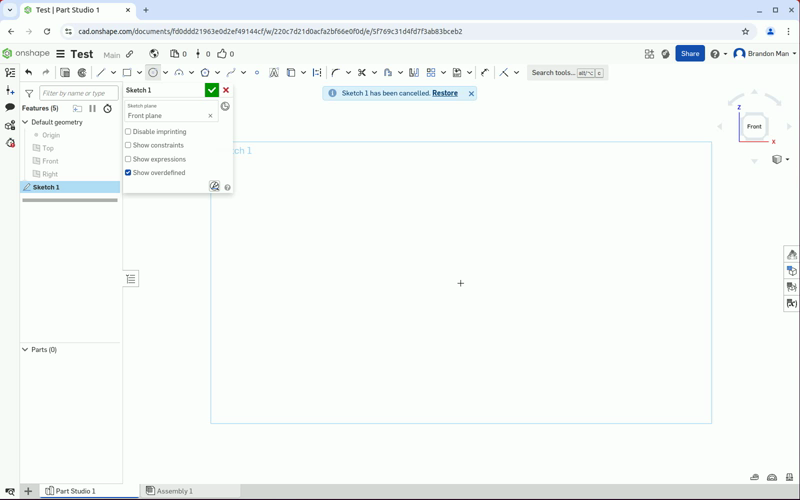
click(460, 282)
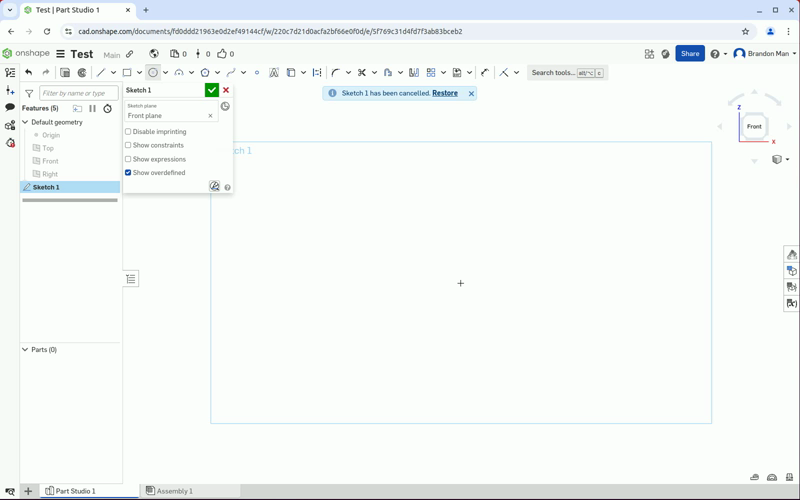
key_up(shift)
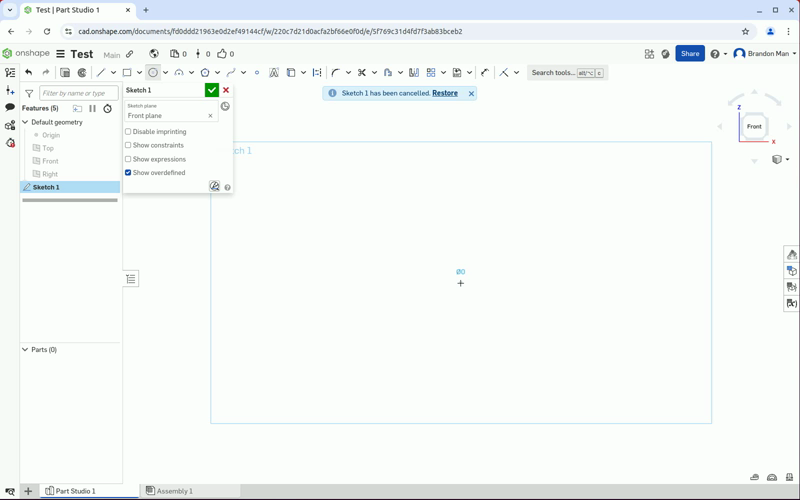
mouse_move(471, 282)
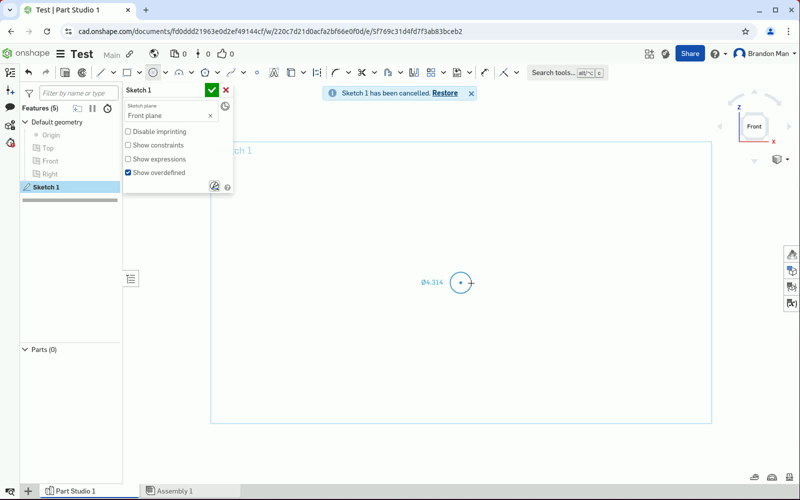
click(471, 282)
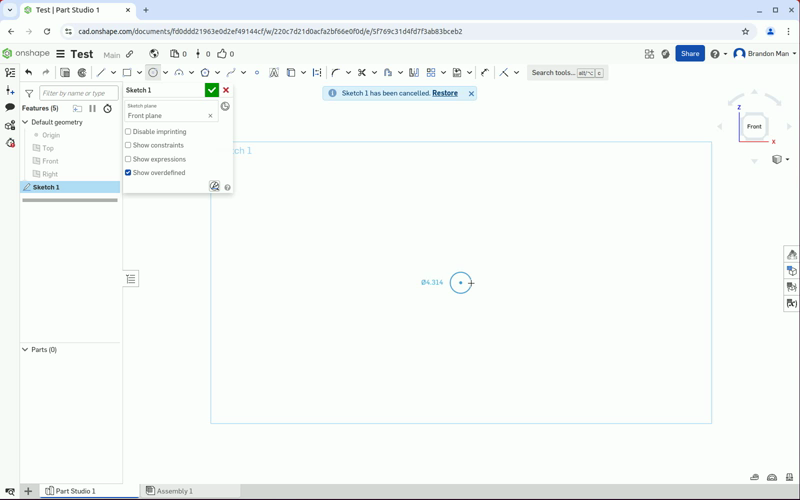
key(esc)
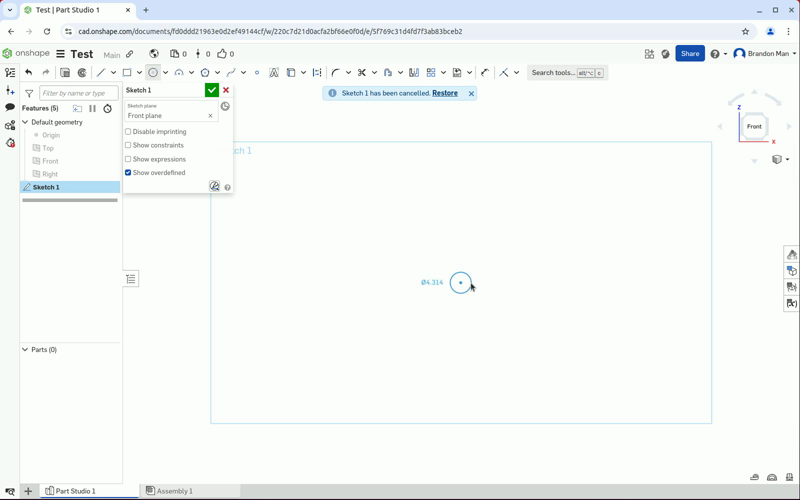
key(c)
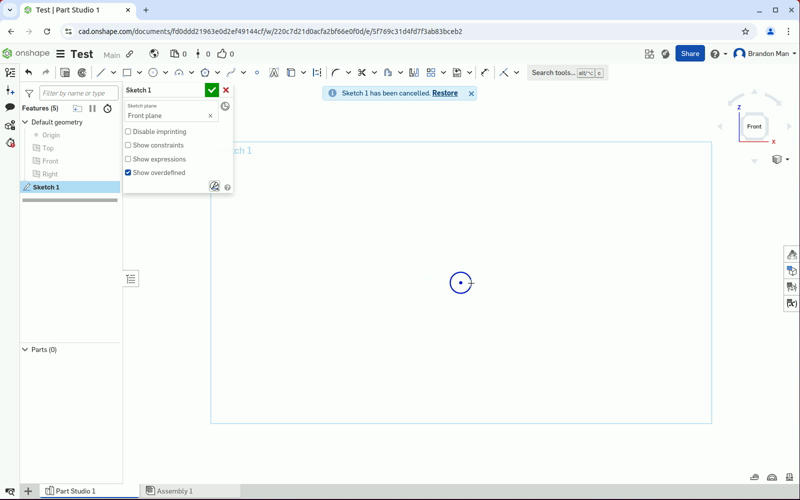
key_down(shift)
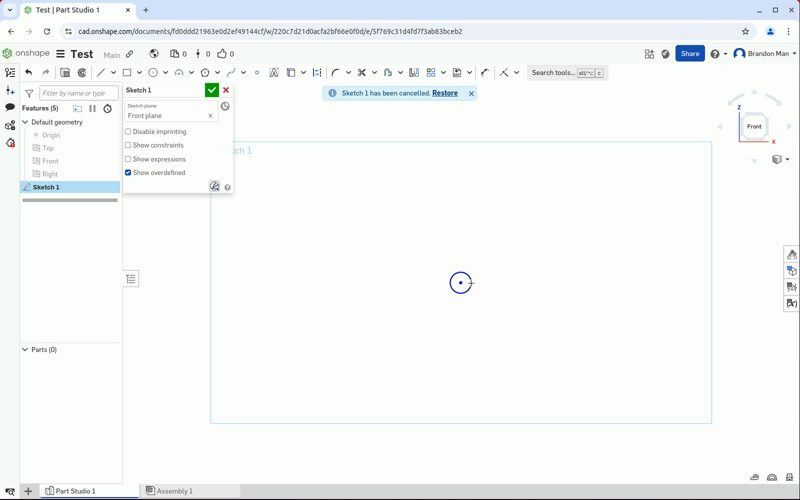
mouse_move(460, 282)
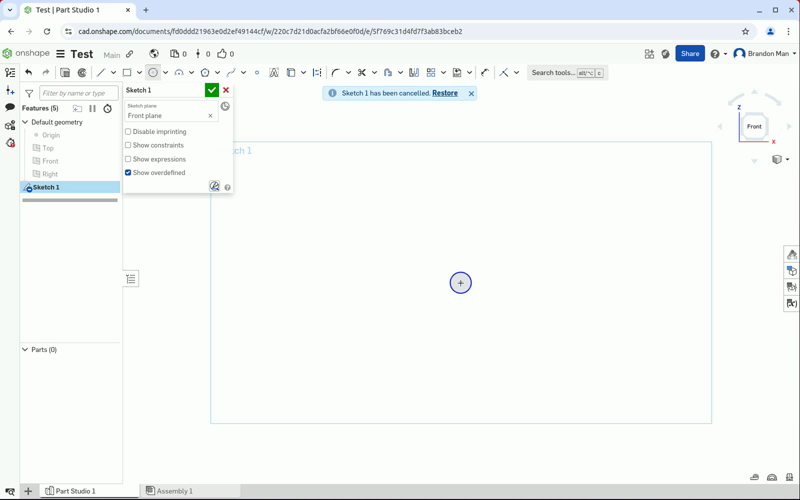
click(460, 282)
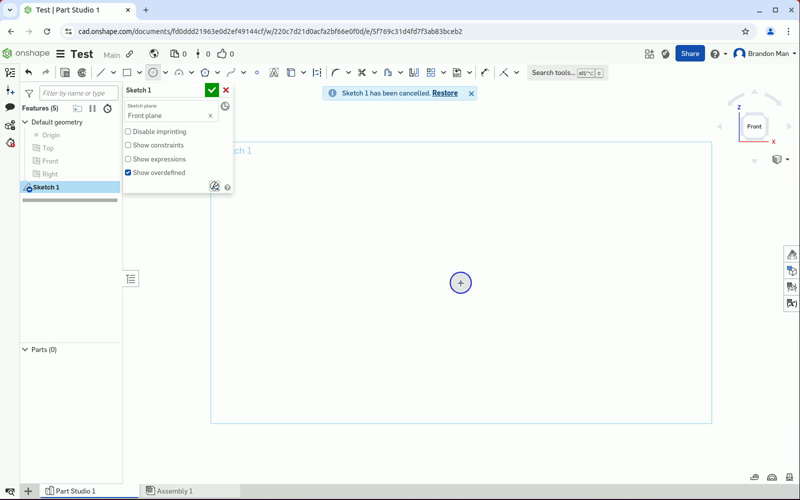
key_up(shift)
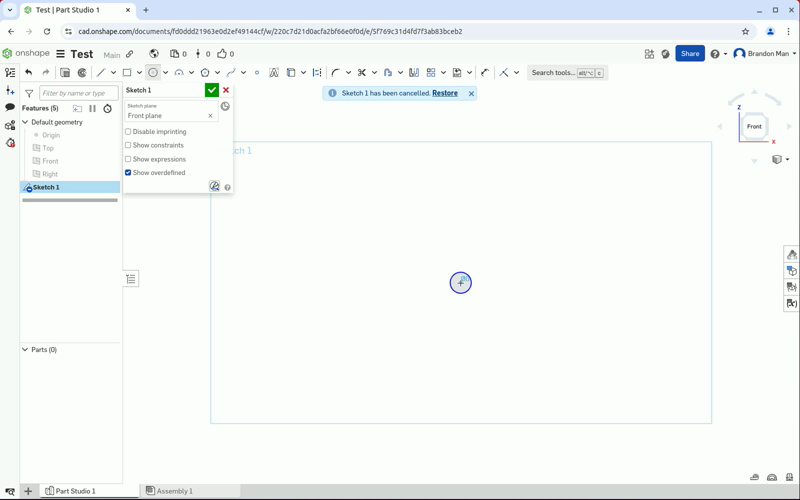
mouse_move(466, 282)
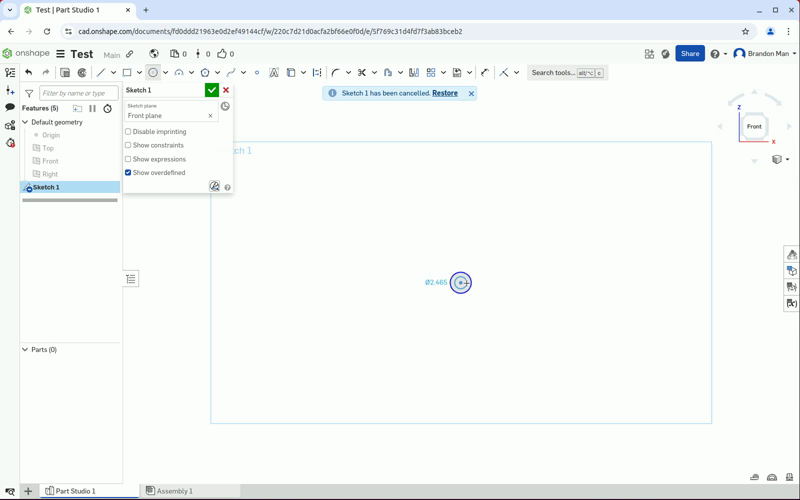
click(466, 282)
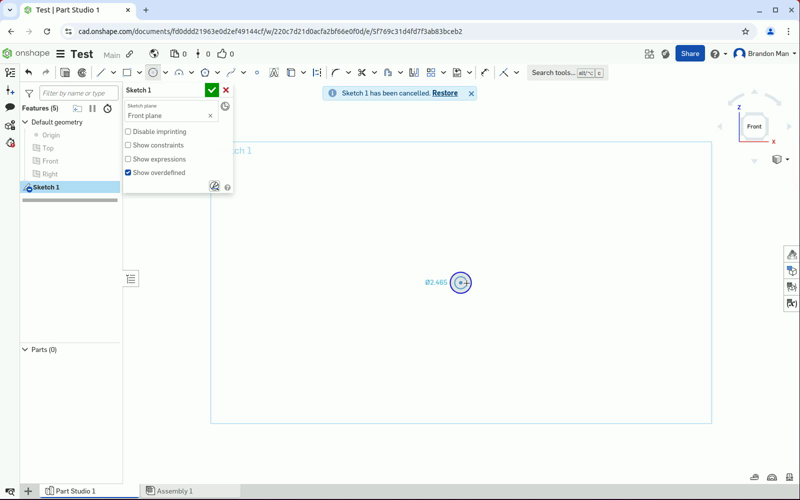
key(esc)
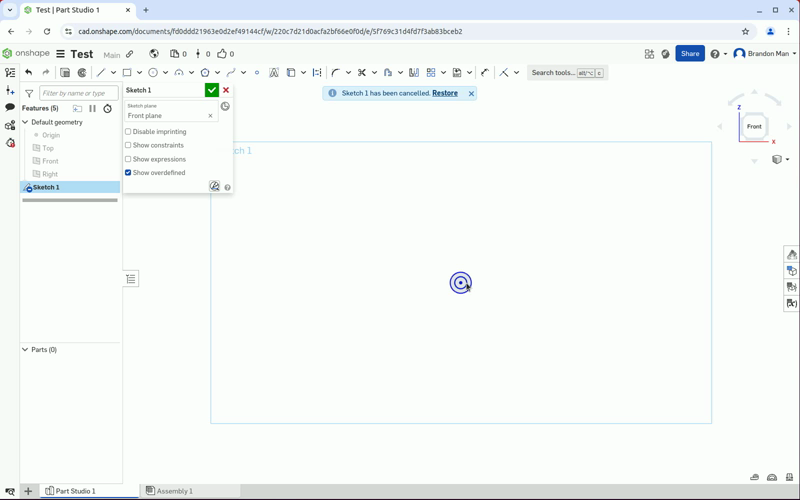
mouse_move(468, 288)
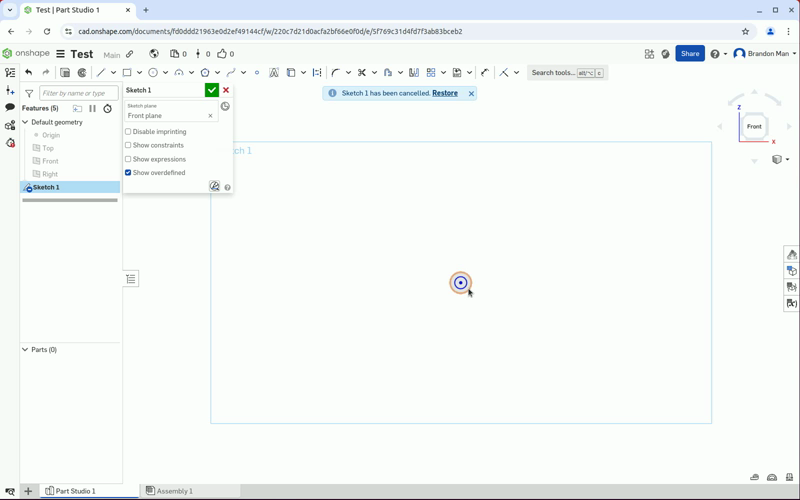
scroll(6)
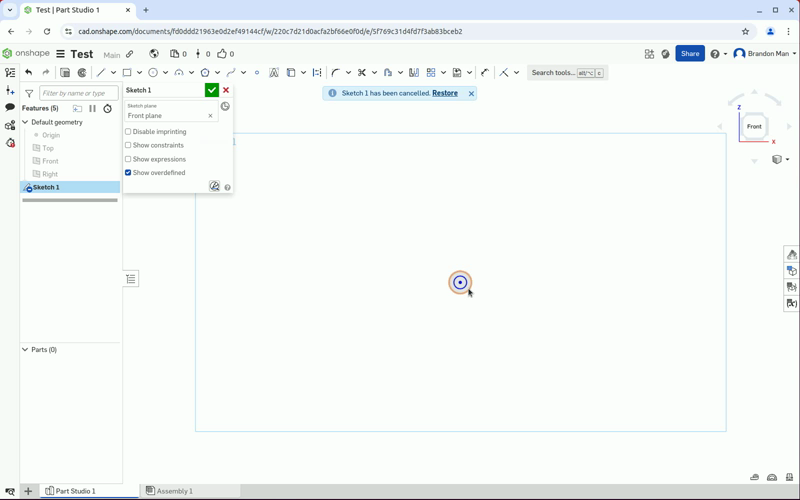
scroll(6)
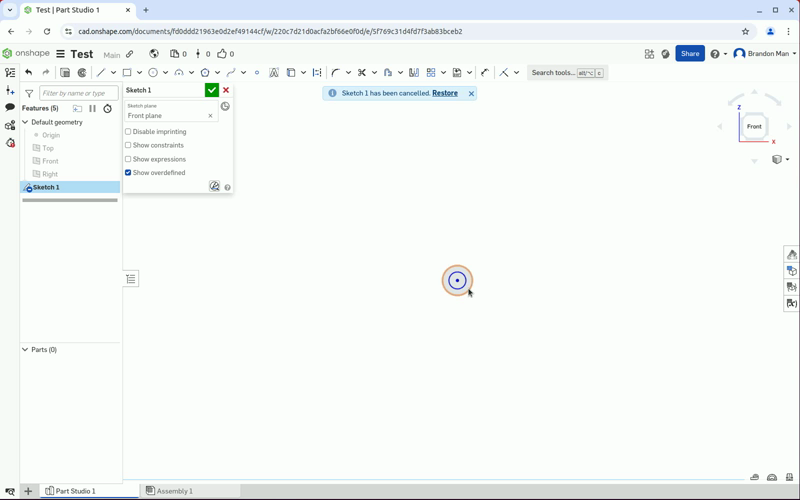
scroll(6)
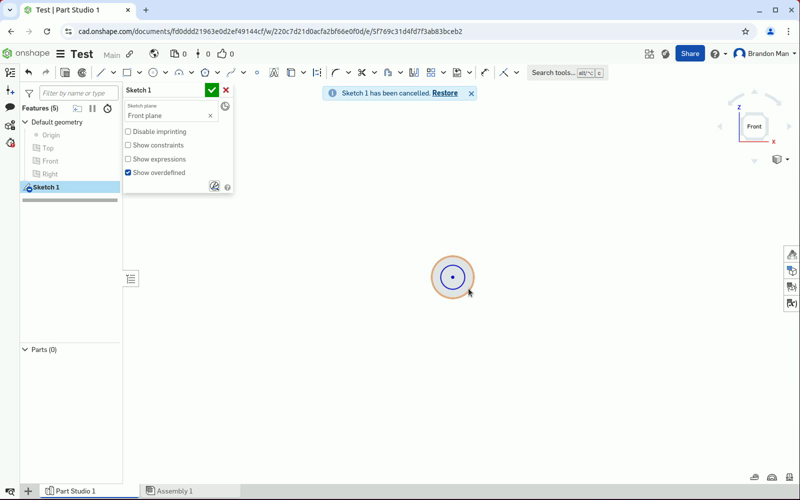
scroll(6)
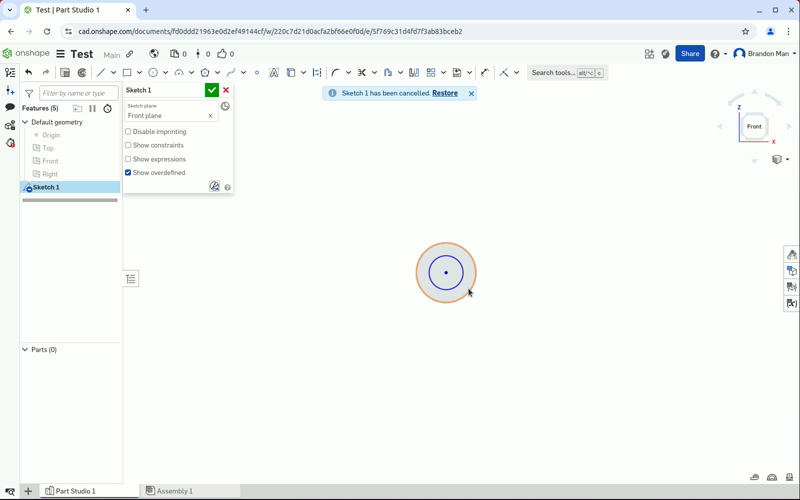
scroll(6)
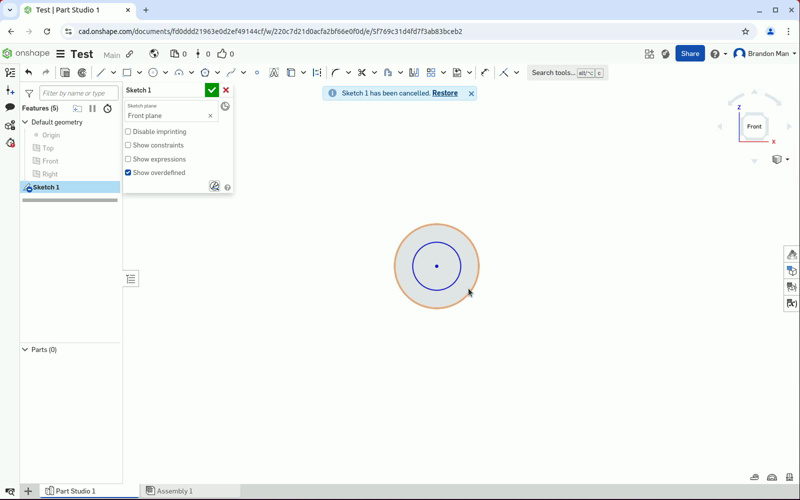
scroll(6)
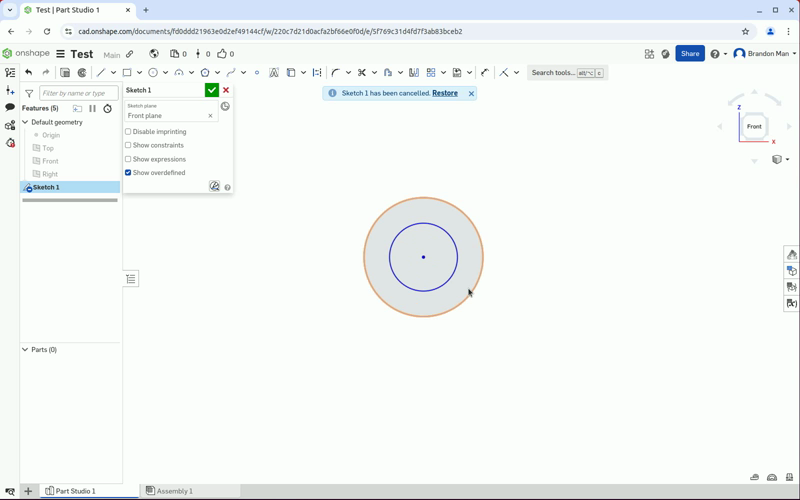
scroll(6)
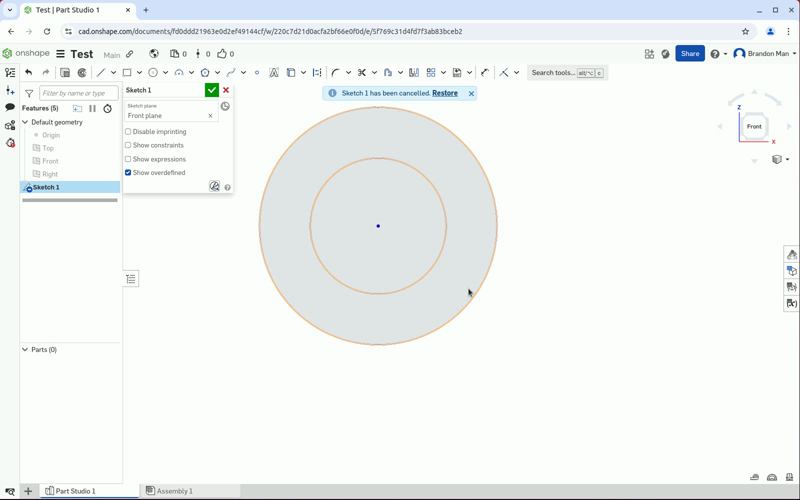
click(468, 288)
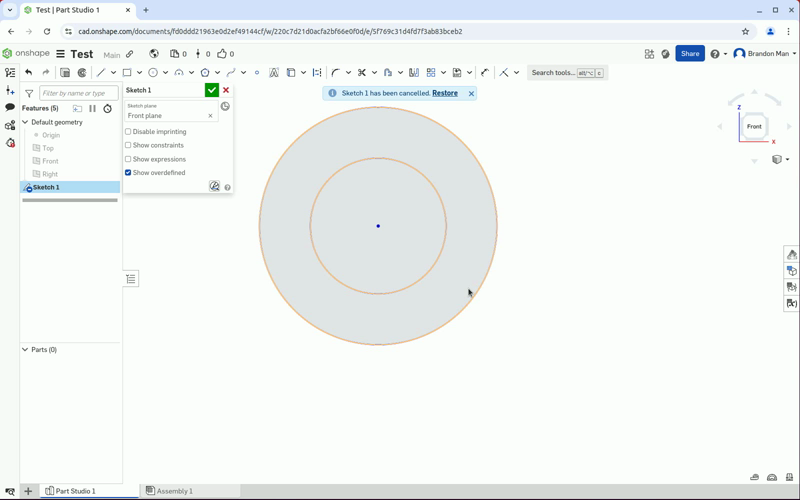
scroll(-6)
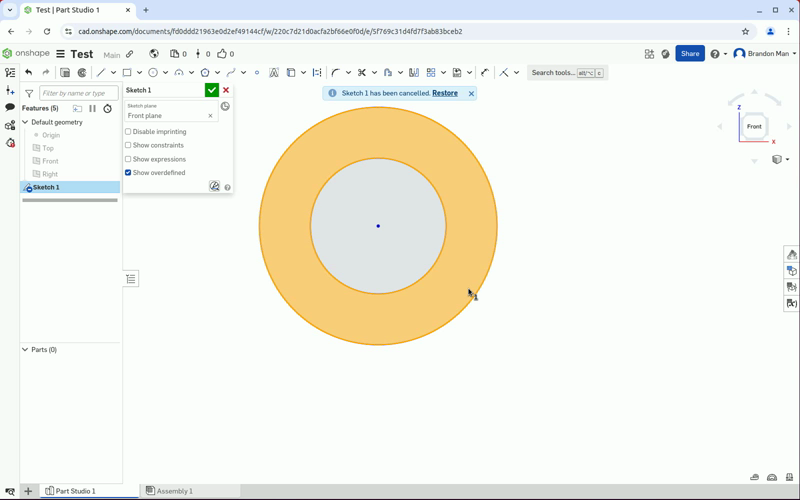
scroll(-6)
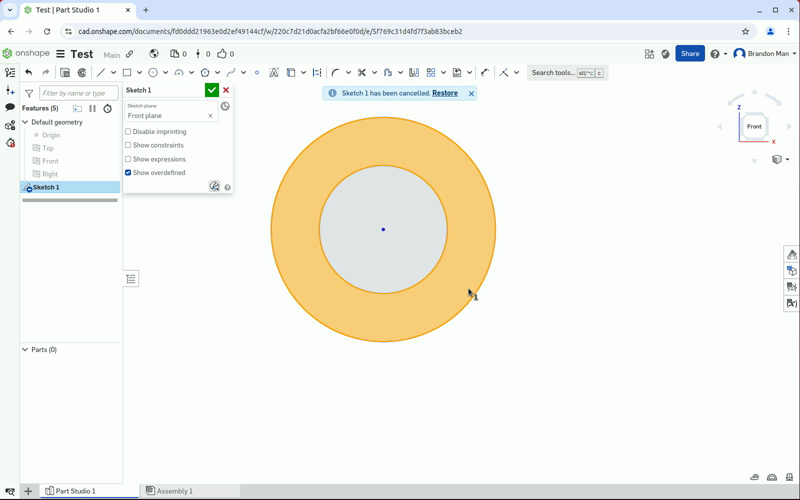
scroll(-6)
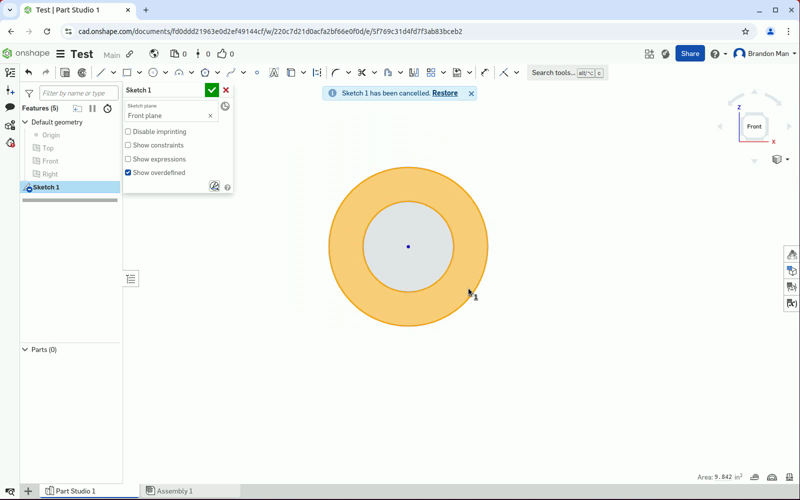
scroll(-6)
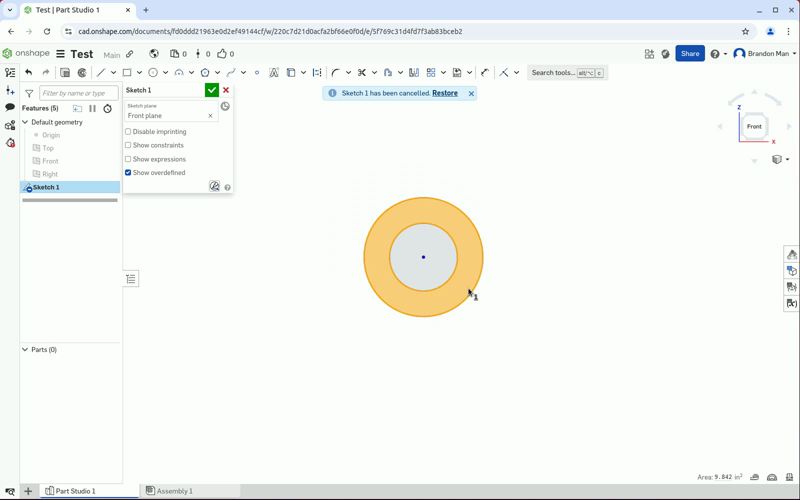
scroll(-6)
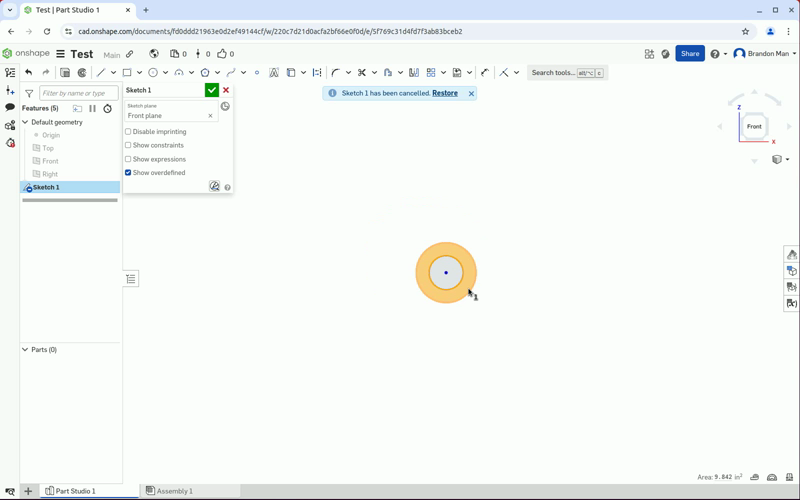
scroll(-6)
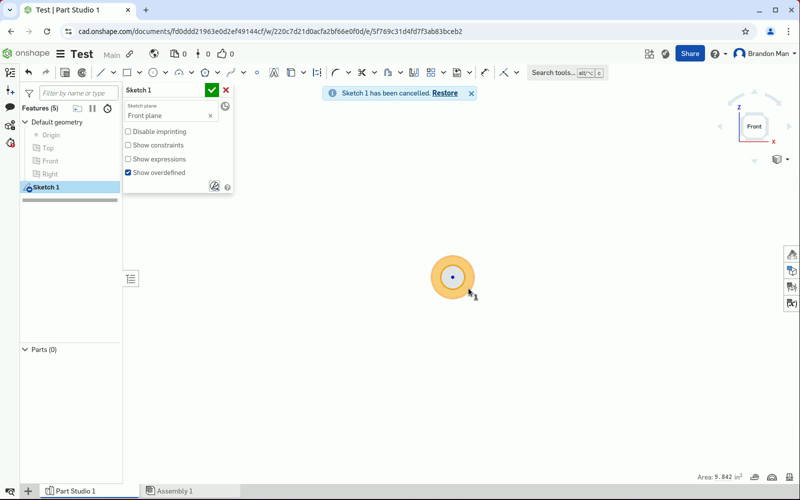
scroll(-6)
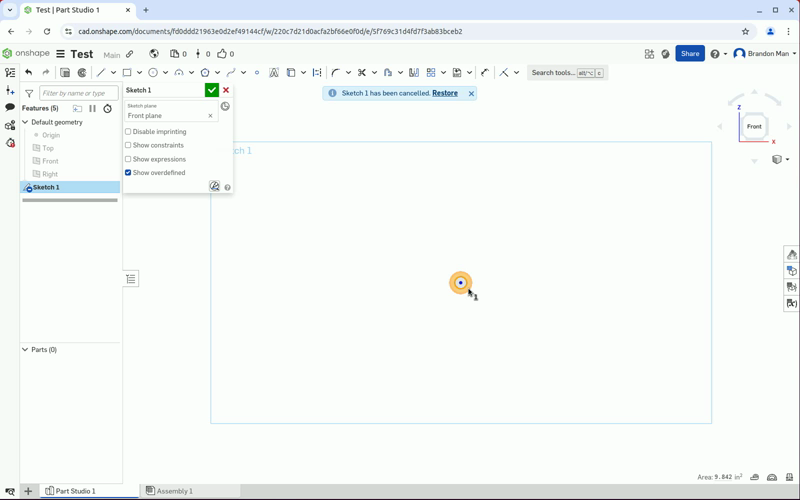
mouse_move(73, 352)
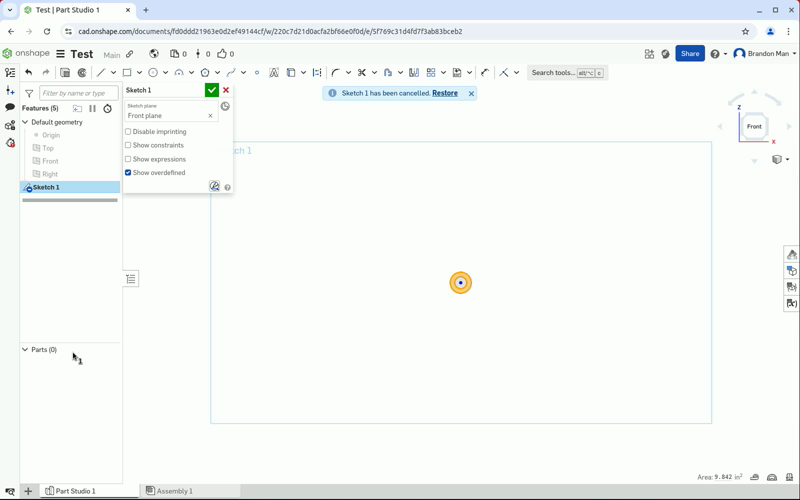
key(shift+y)
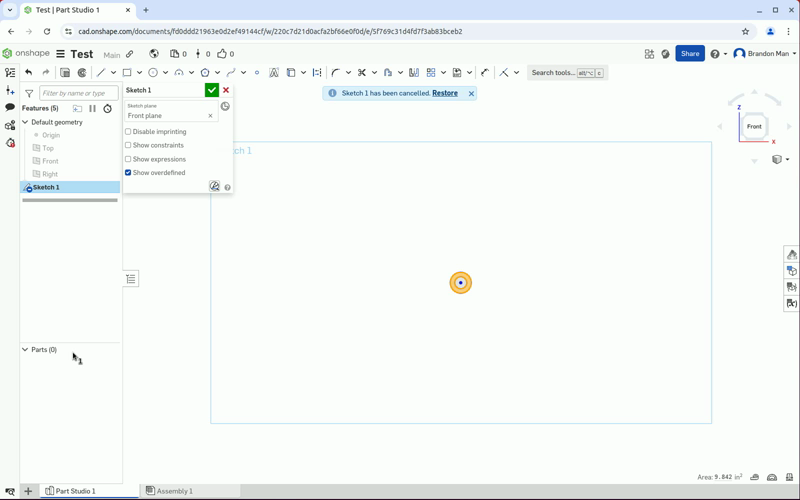
key(shift+e)
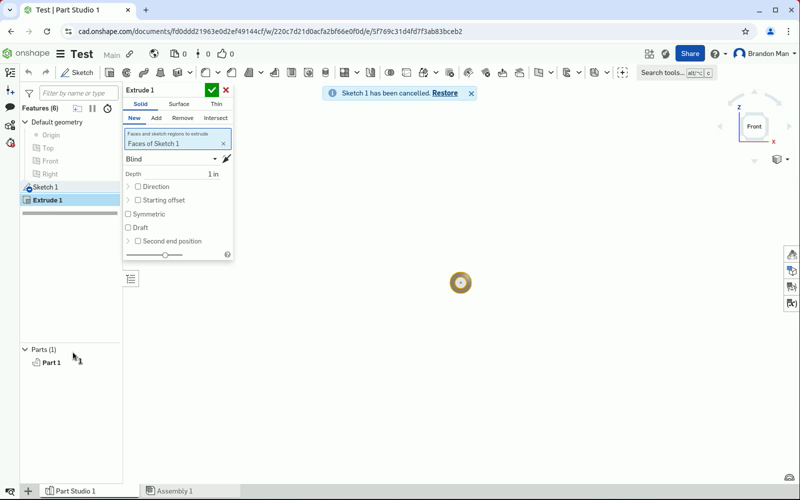
mouse_move(143, 106)
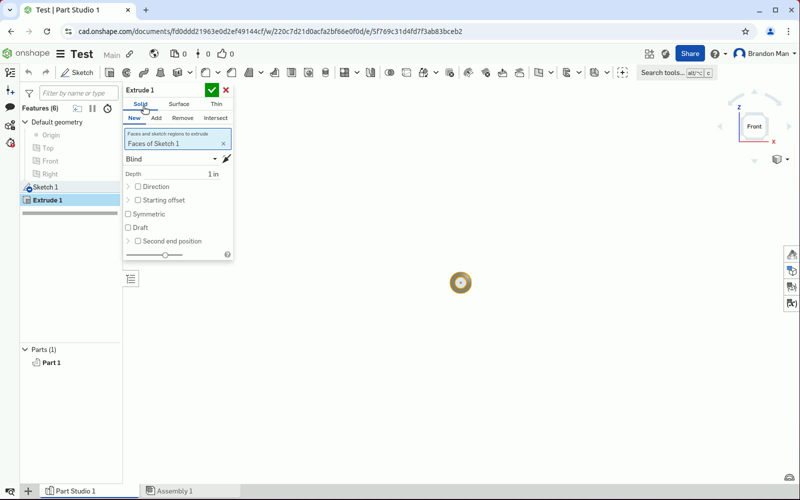
click(143, 106)
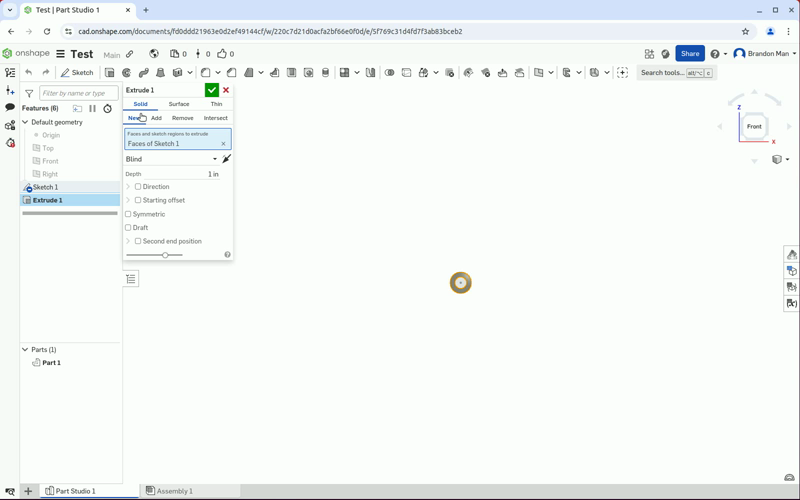
mouse_move(137, 120)
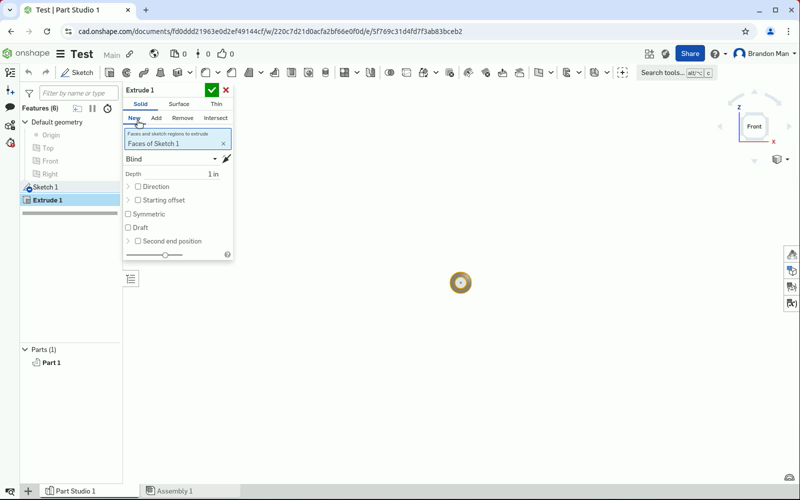
click(137, 120)
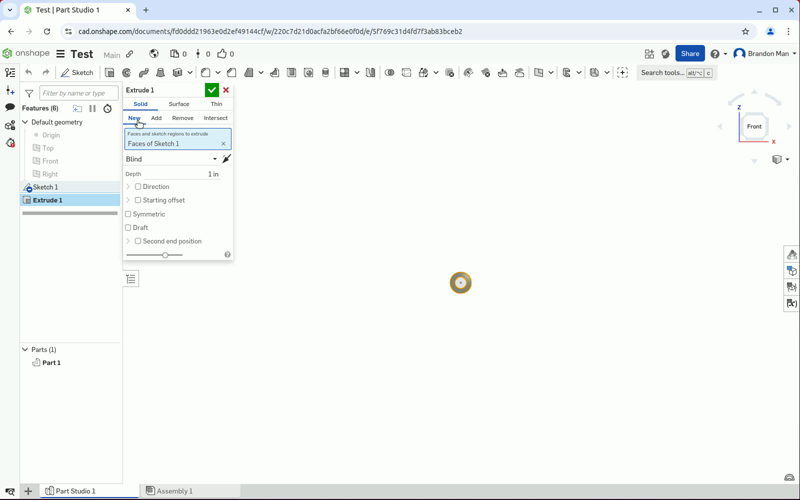
key(tab, 4)
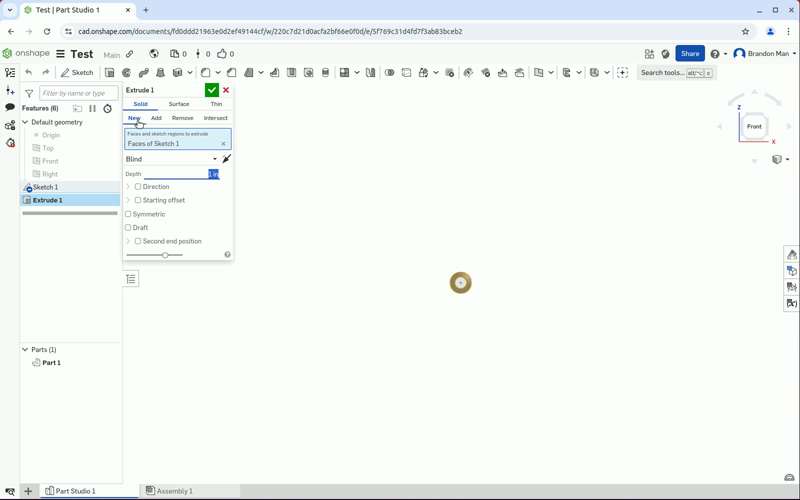
text(1.685)
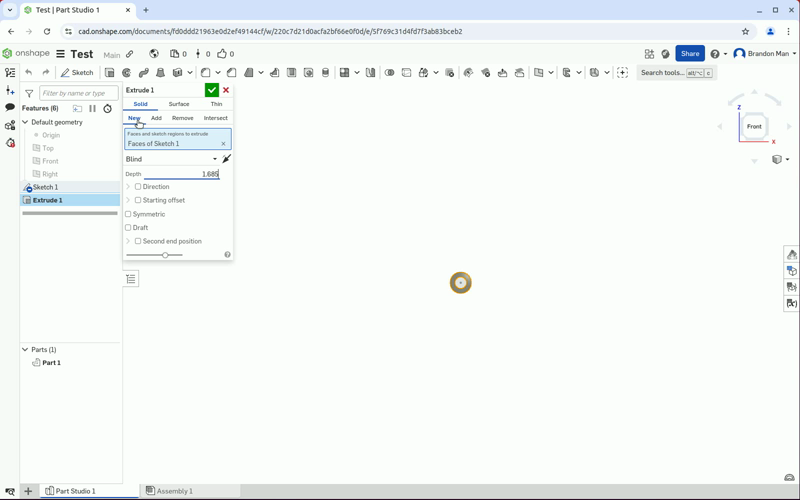
key(enter)
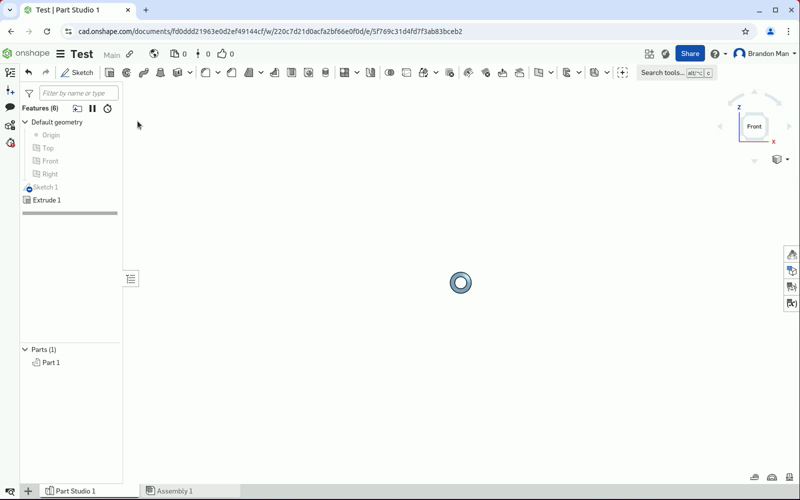
key(shift+h)
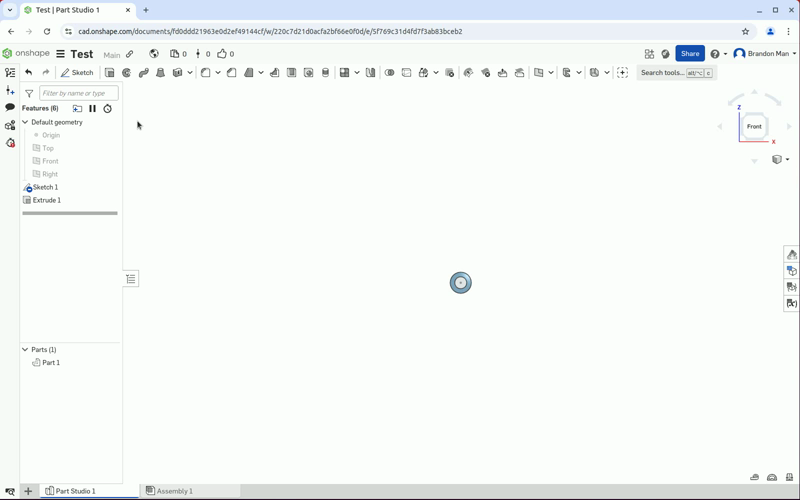
key(shift+h)
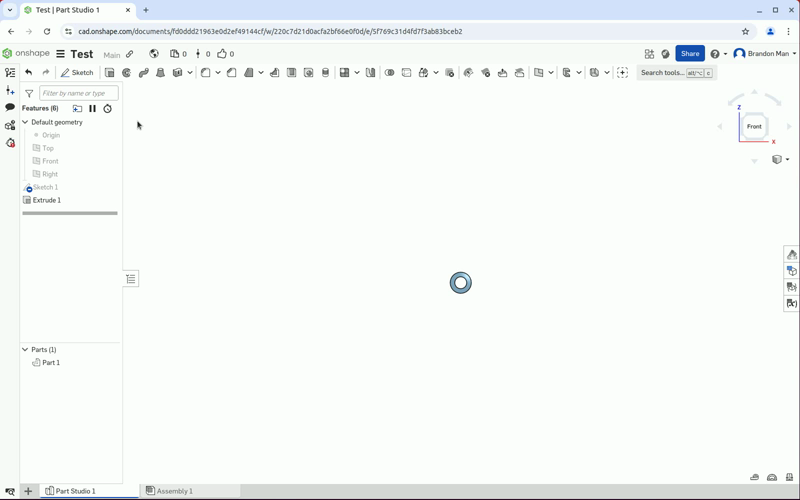
mouse_move(73, 189)
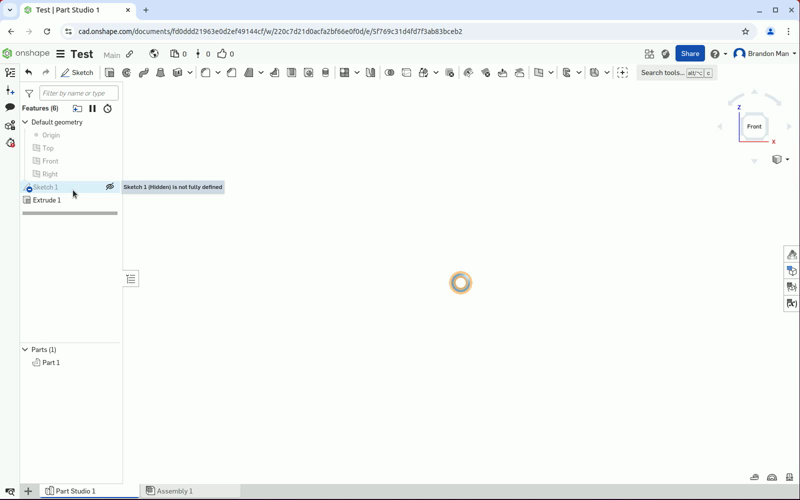
click(73, 189)
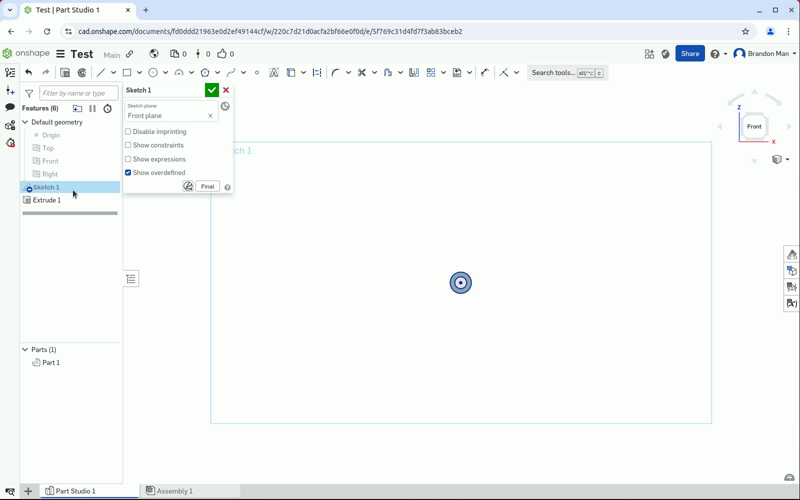
mouse_move(229, 92)
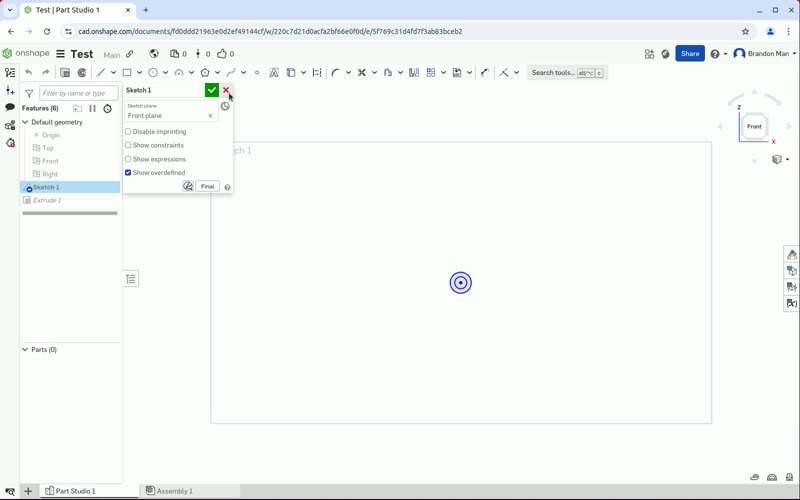
click(229, 92)
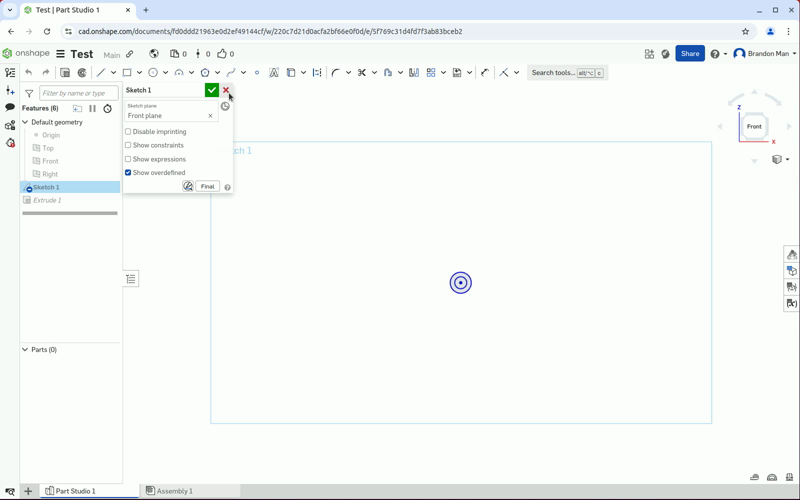
key(shift+s)
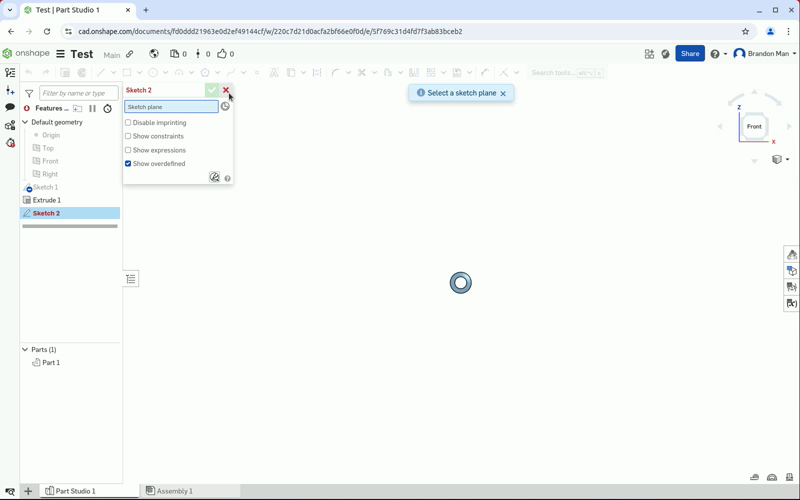
mouse_move(73, 163)
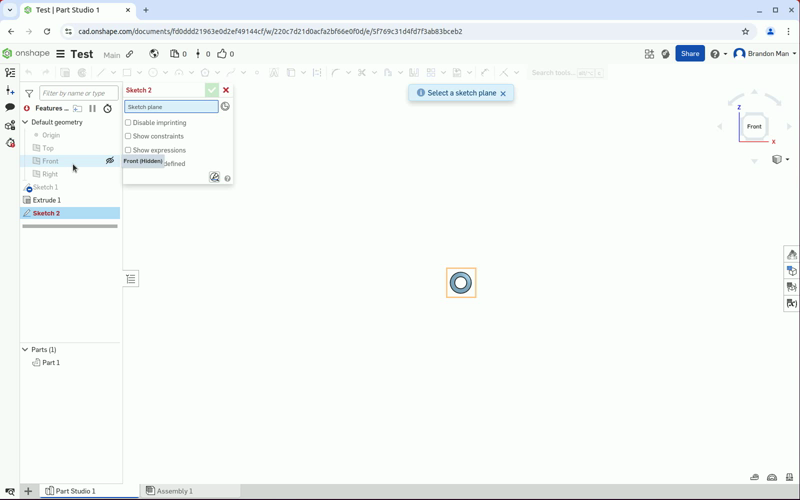
click(73, 163)
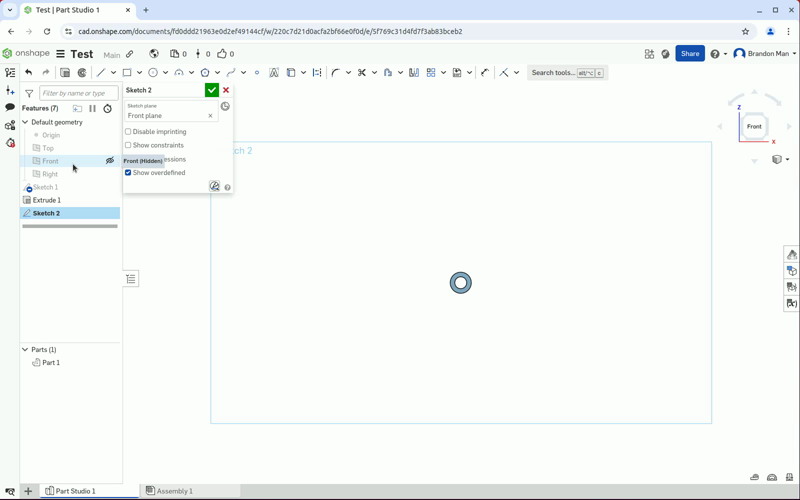
mouse_move(73, 352)
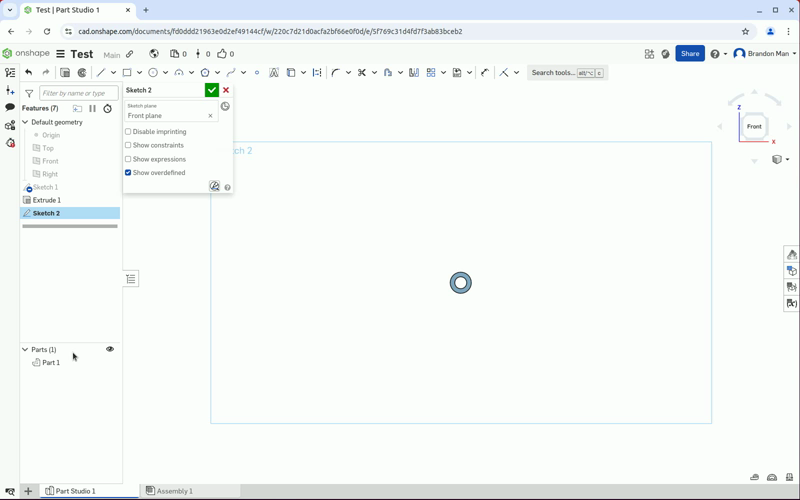
key(y)
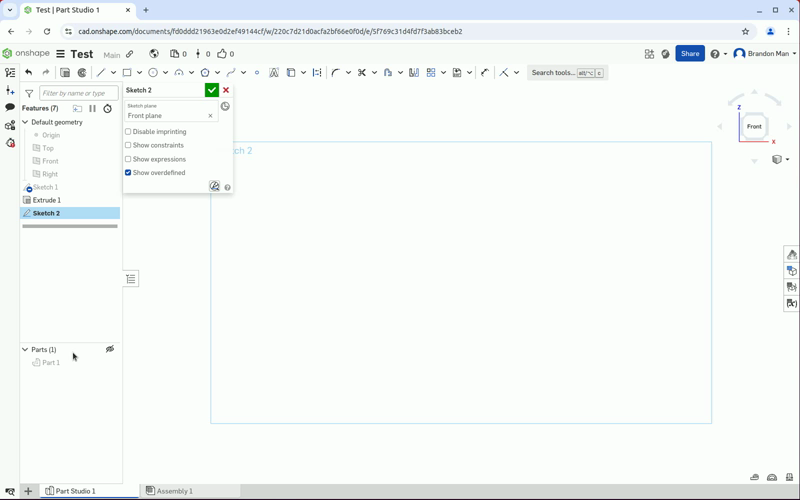
key(l)
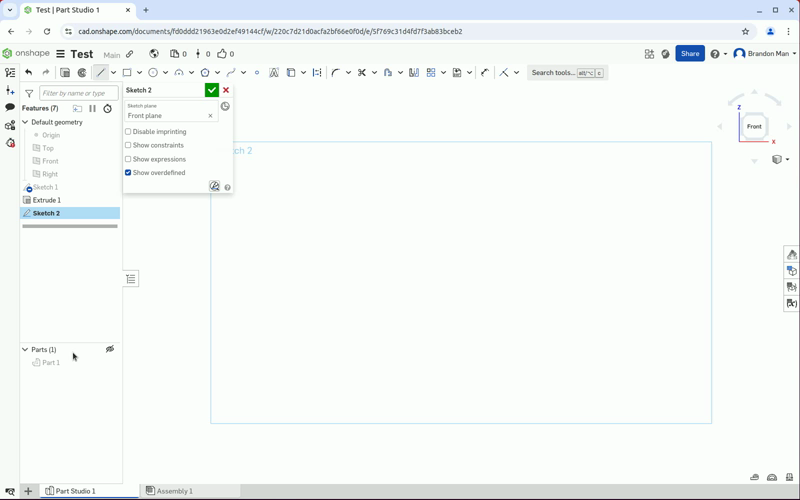
key_down(shift)
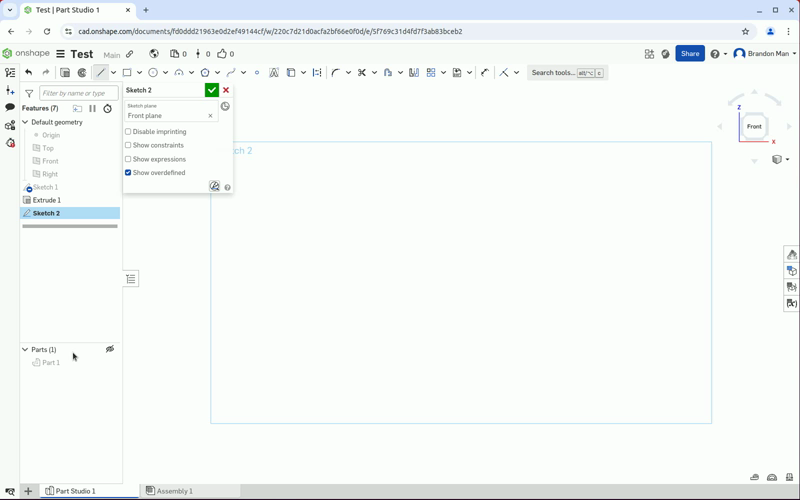
mouse_move(450, 383)
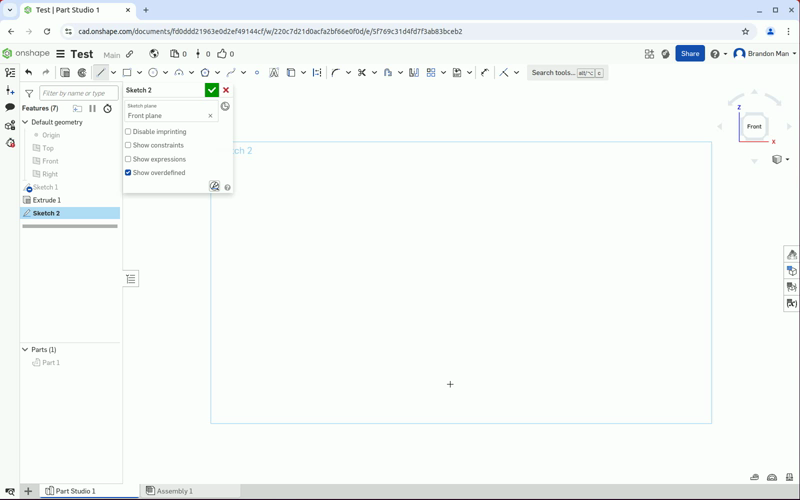
click(450, 383)
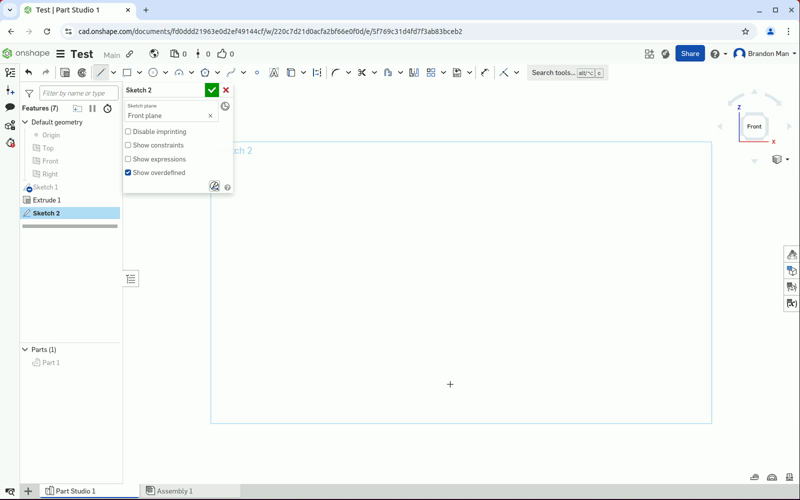
key_up(shift)
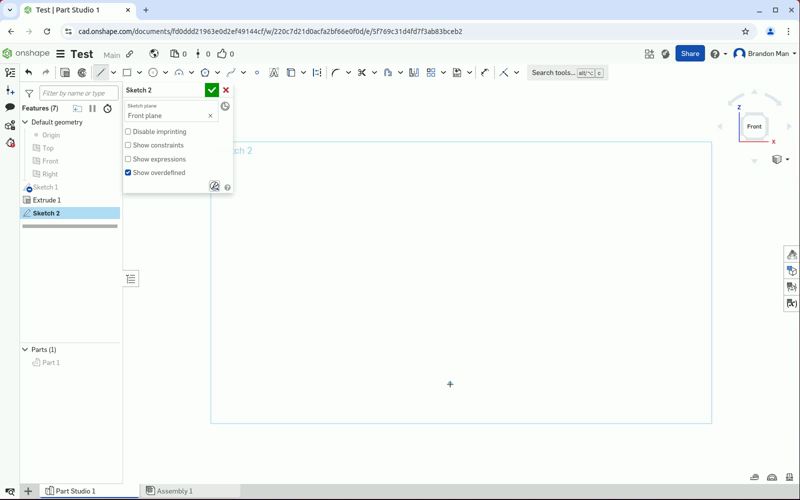
key_down(shift)
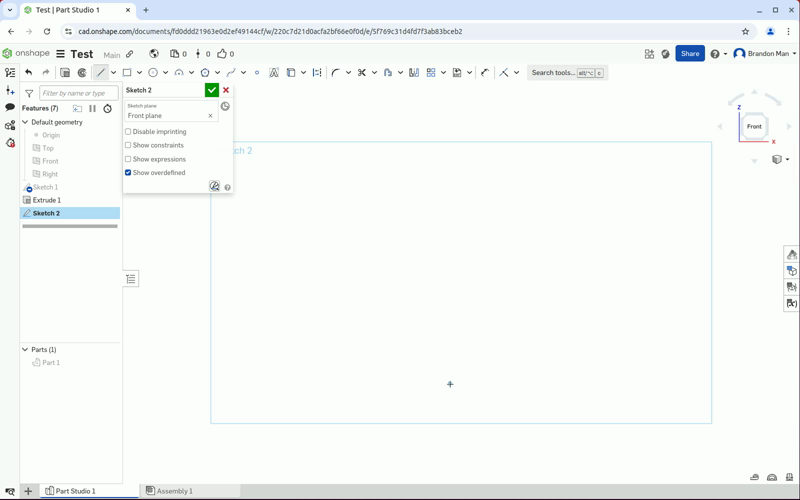
mouse_move(480, 383)
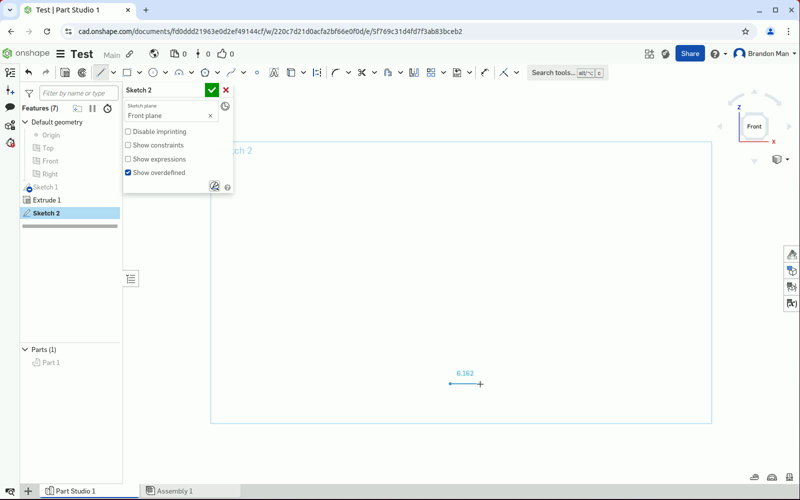
mouse_move(460, 395)
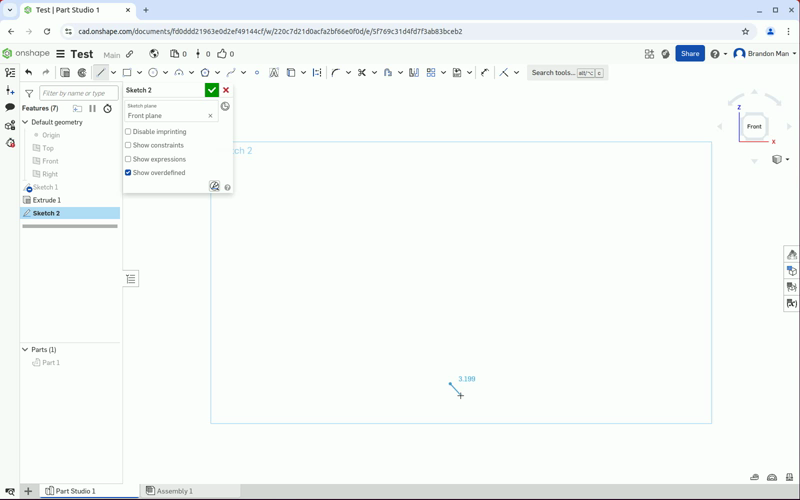
click(460, 395)
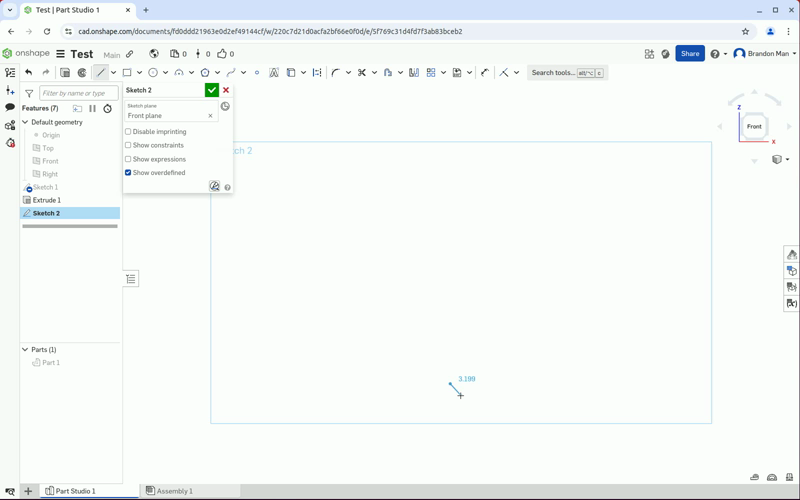
key_up(shift)
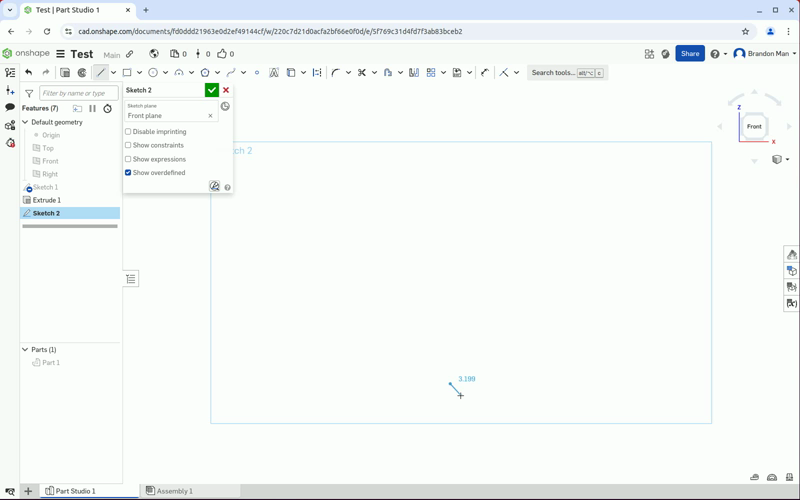
key_down(shift)
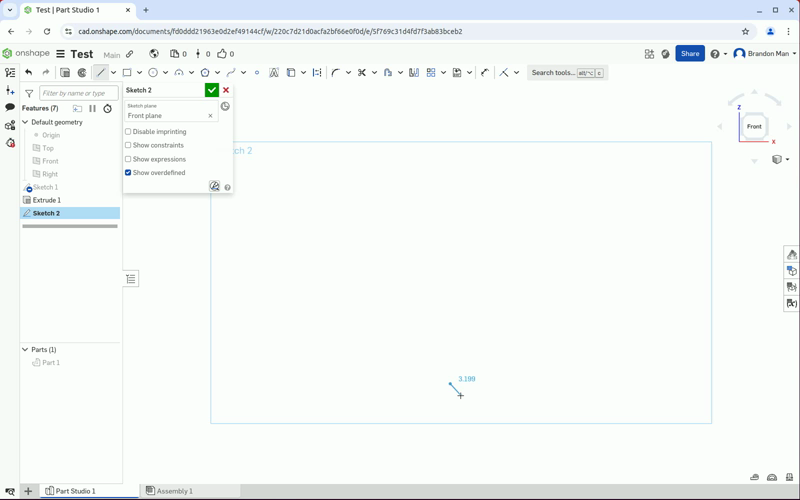
mouse_move(490, 395)
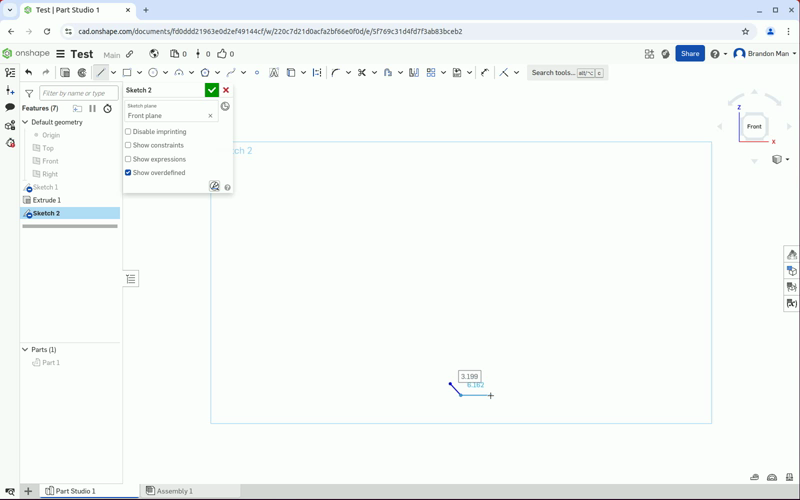
mouse_move(470, 383)
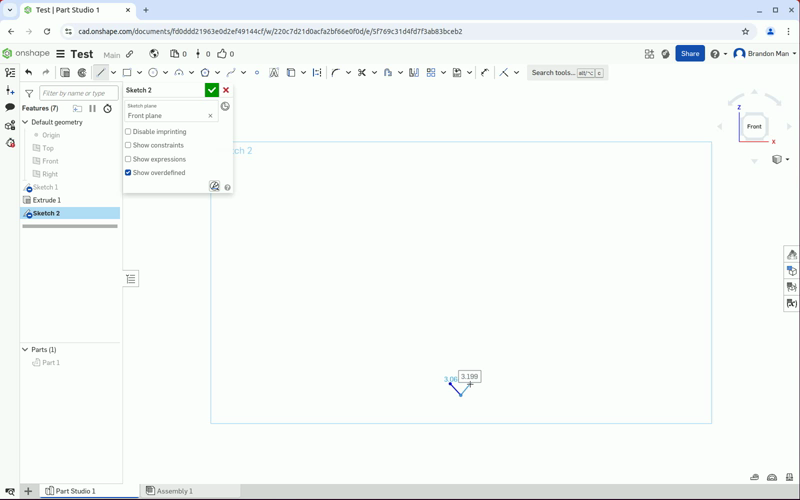
click(470, 383)
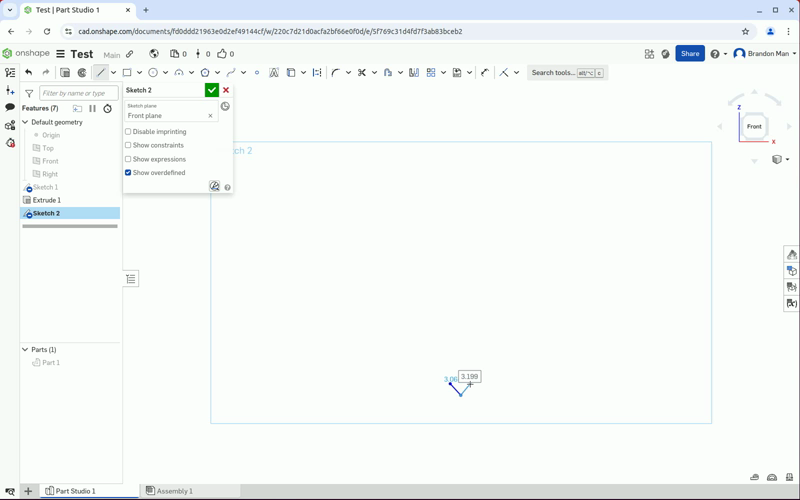
key_up(shift)
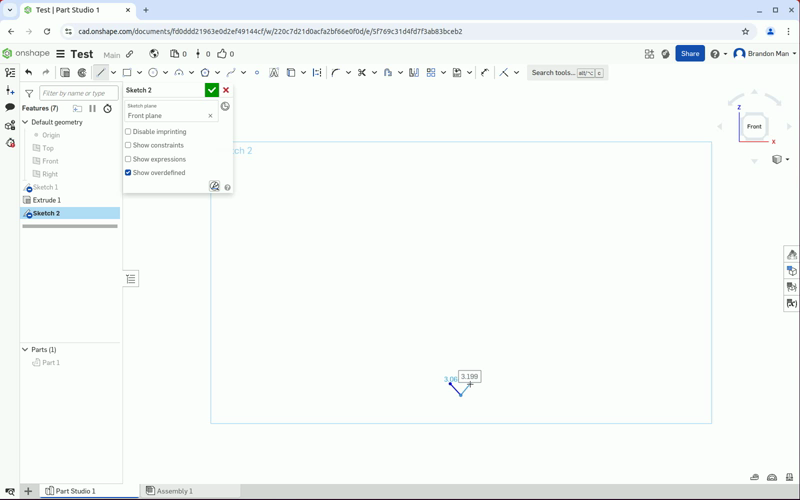
key_down(shift)
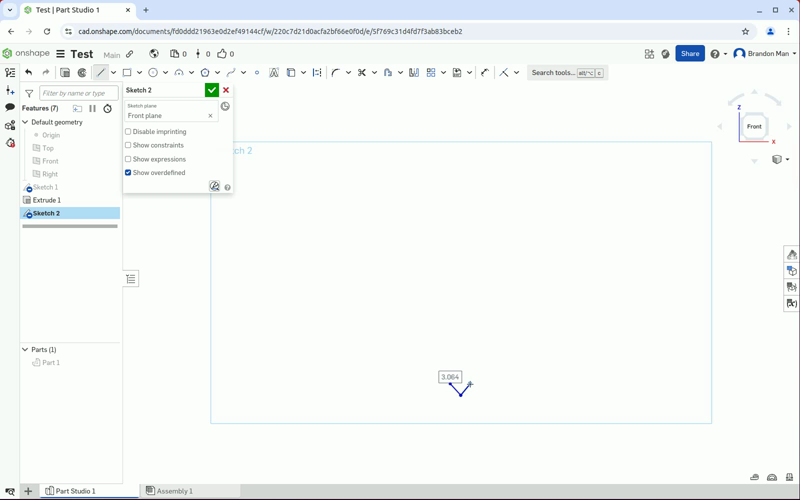
mouse_move(470, 282)
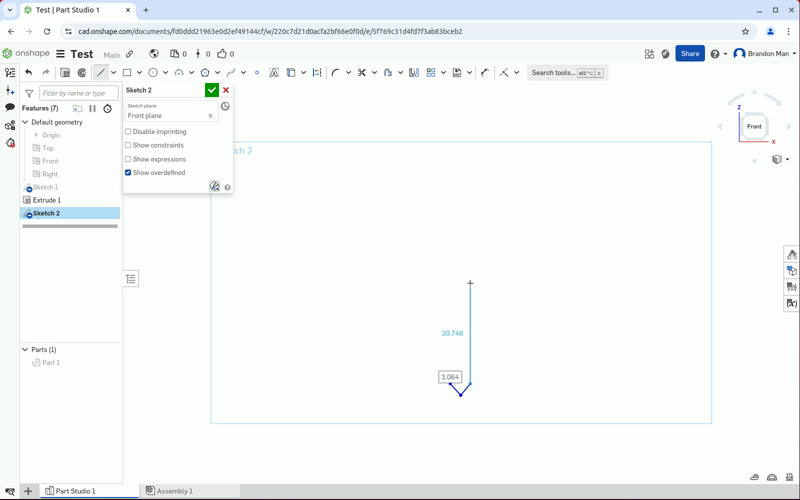
click(470, 282)
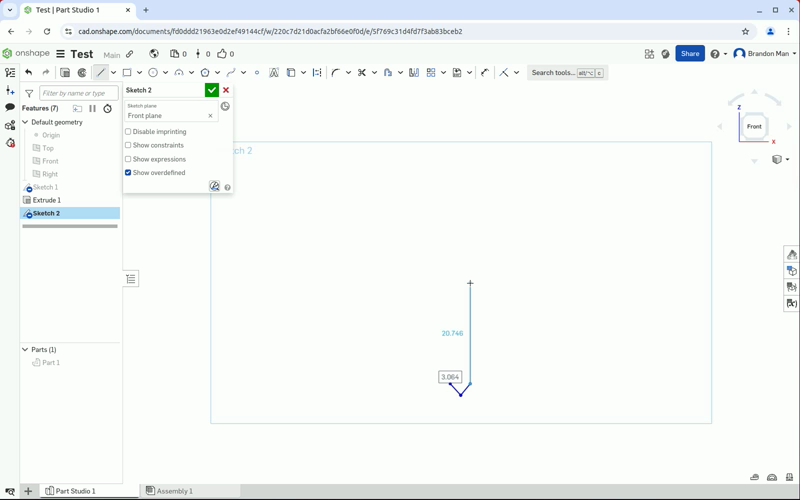
key_up(shift)
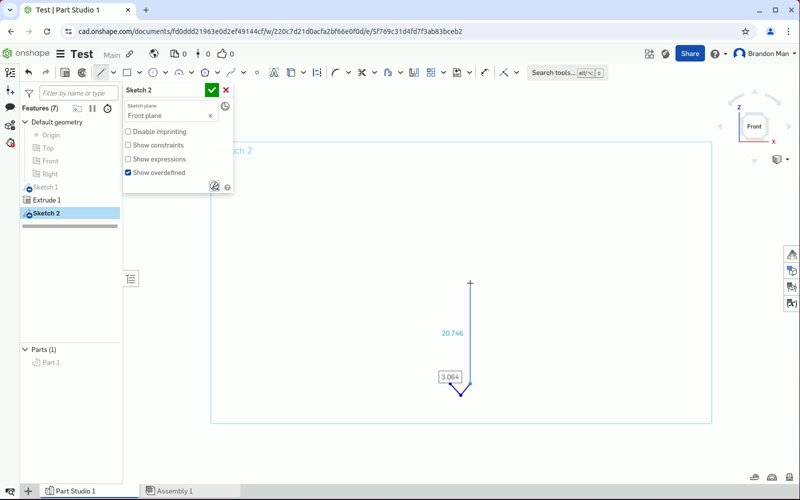
key(esc)
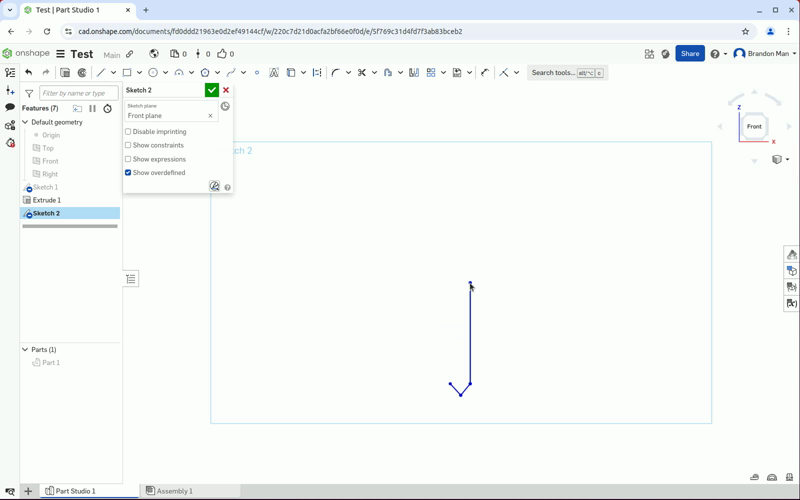
key(a)
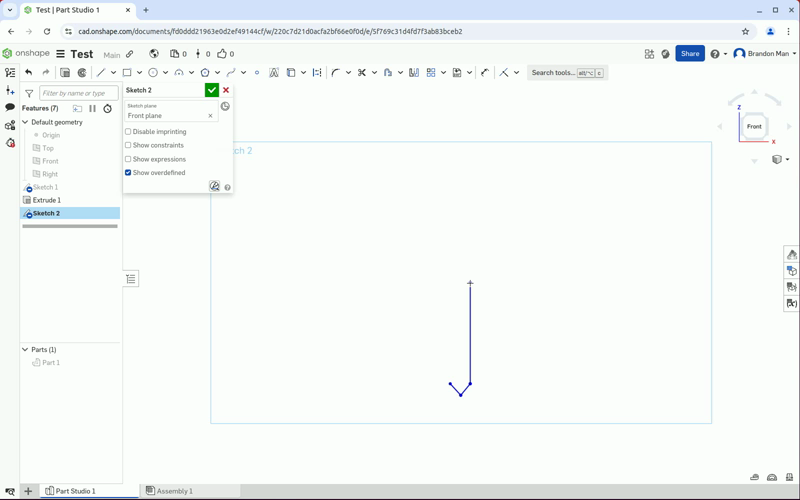
mouse_move(470, 282)
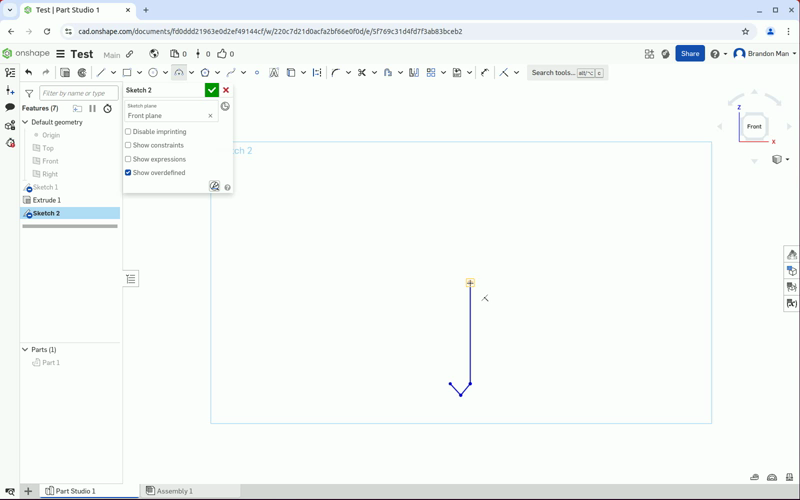
click(470, 282)
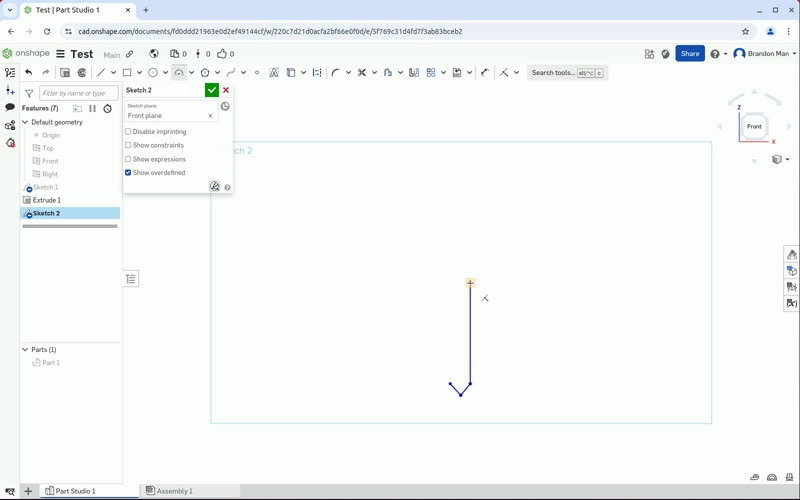
key_down(shift)
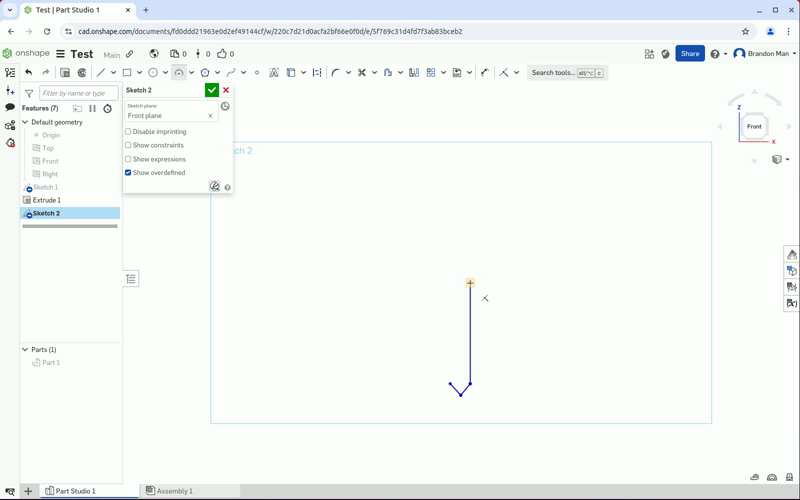
mouse_move(450, 282)
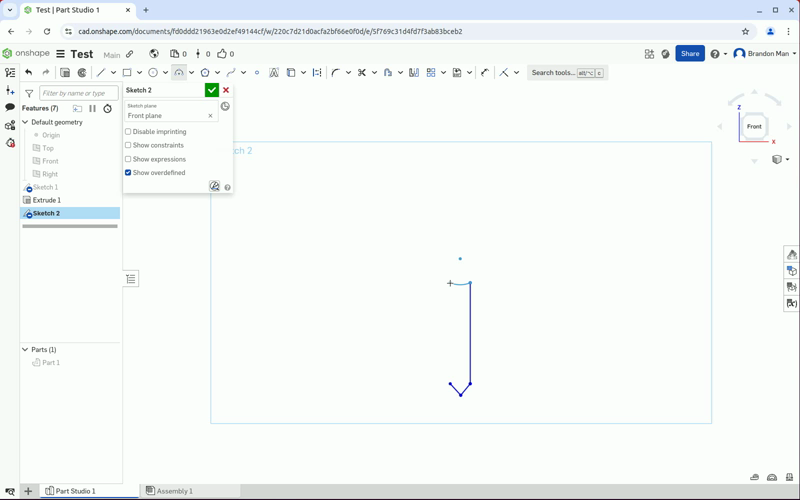
click(450, 282)
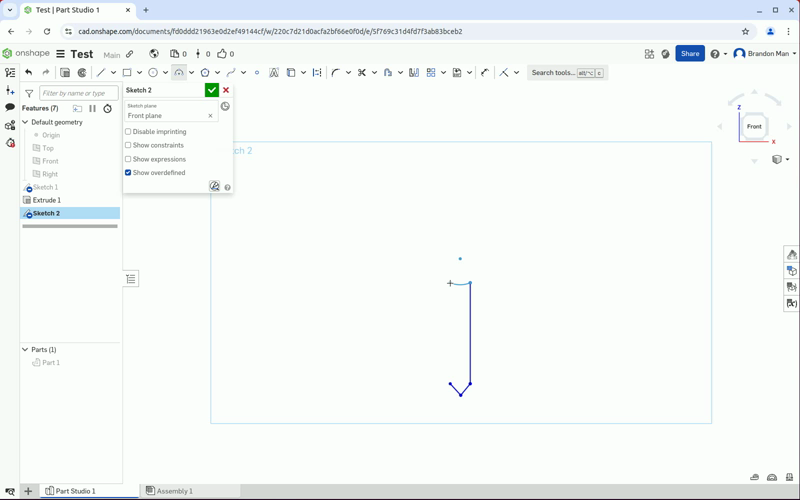
mouse_move(460, 292)
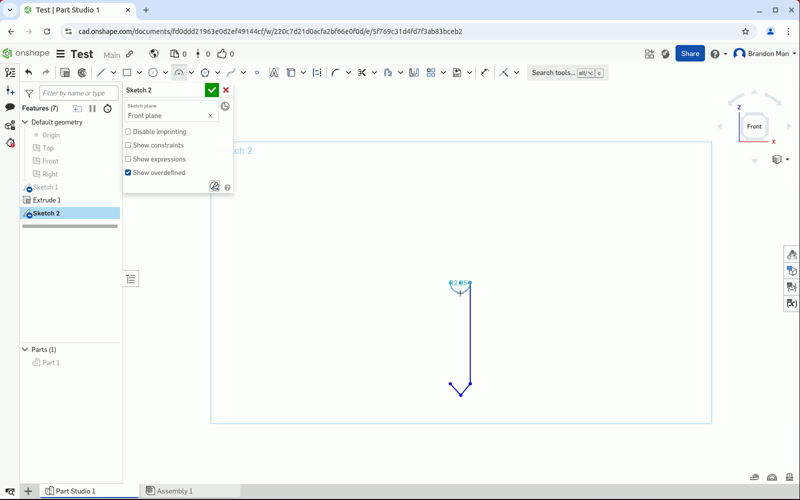
click(460, 292)
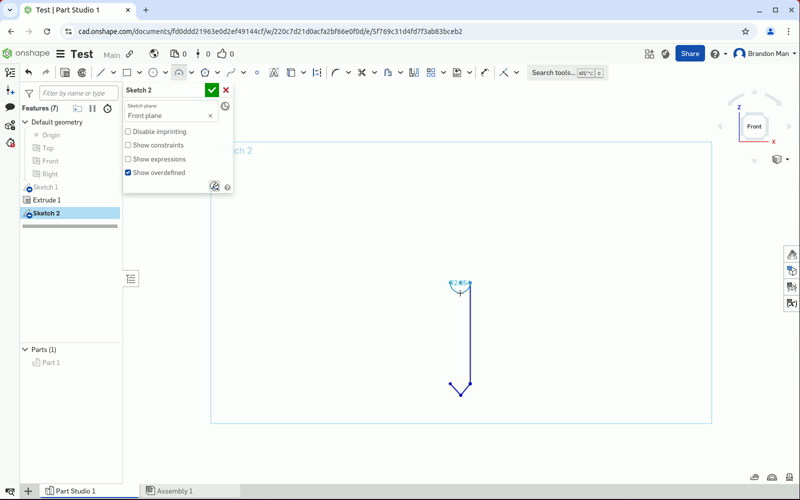
key_up(shift)
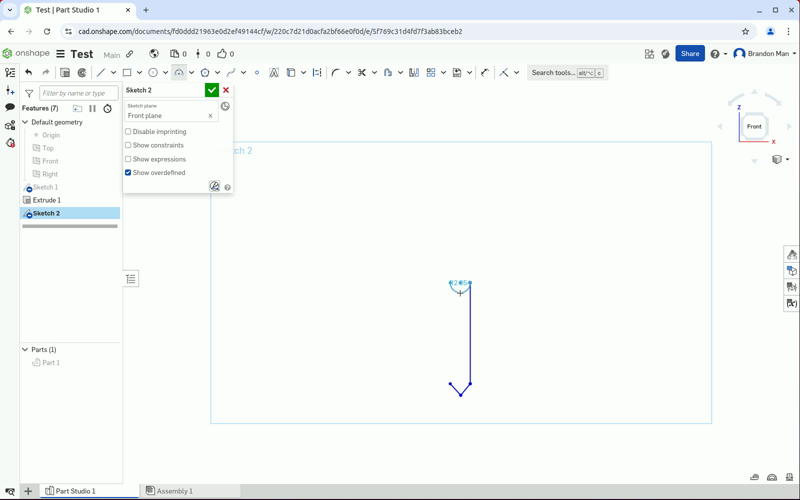
key(esc)
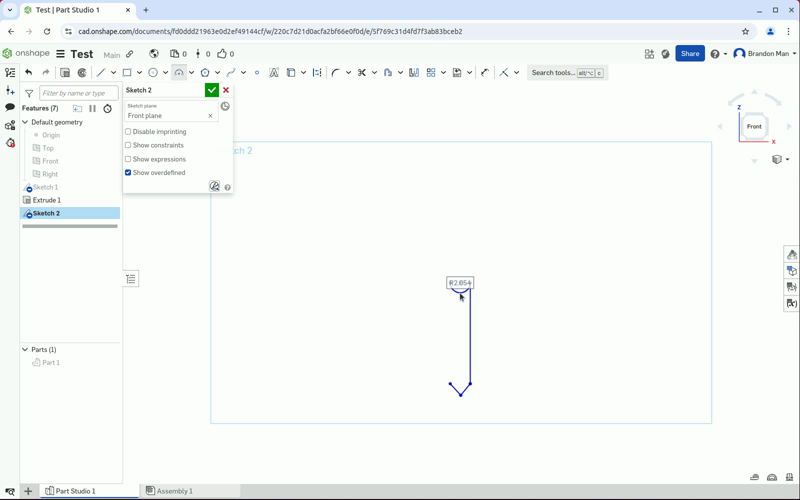
key(l)
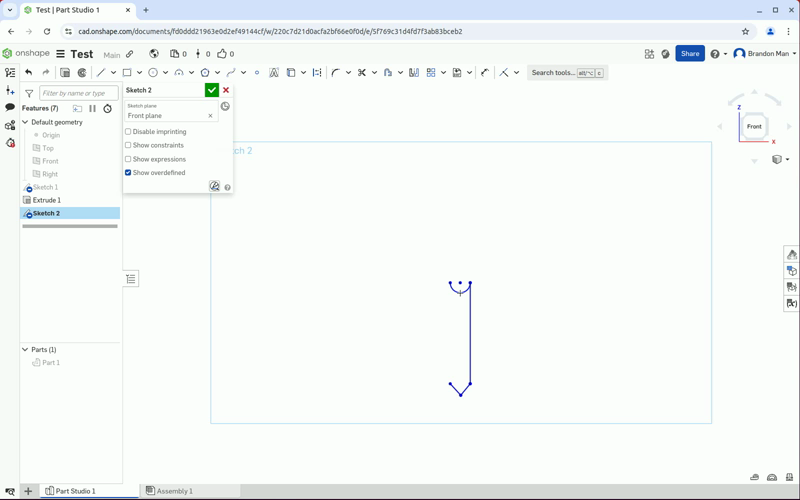
mouse_move(450, 282)
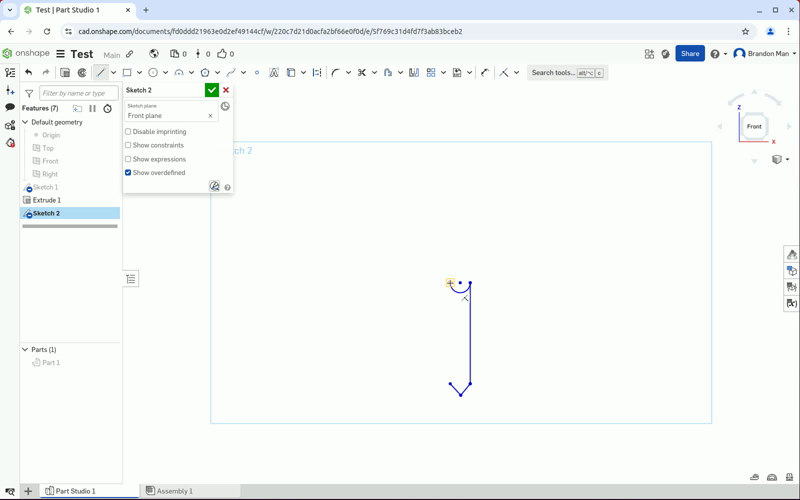
click(450, 282)
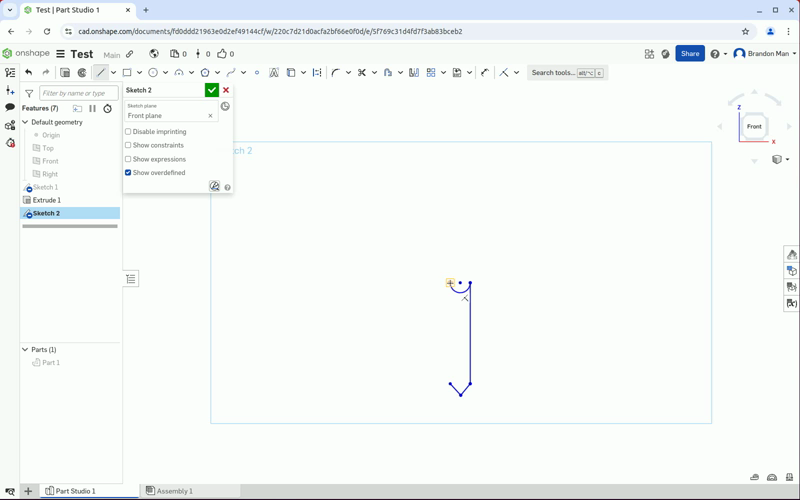
key_down(shift)
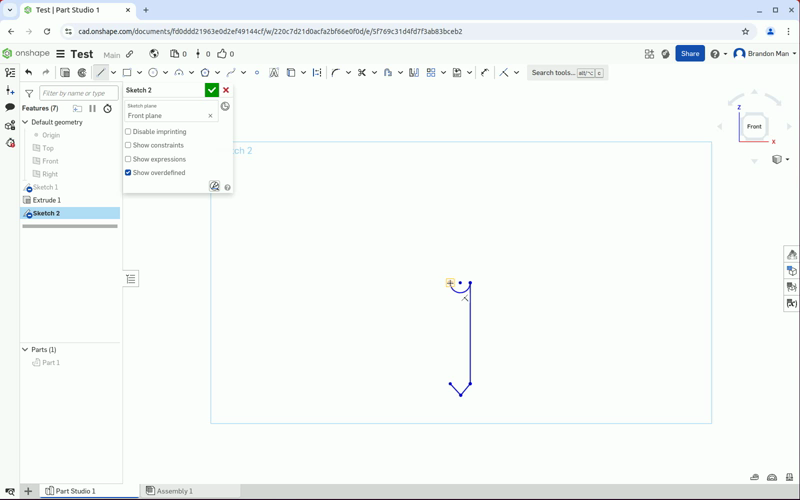
mouse_move(450, 383)
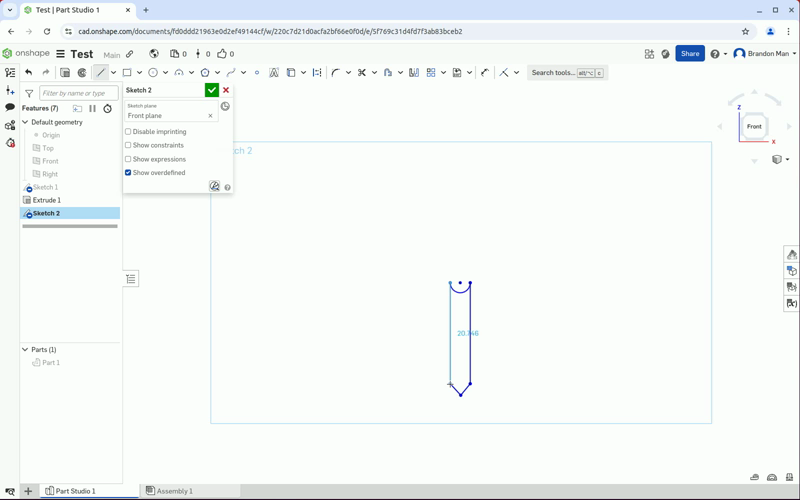
key_up(shift)
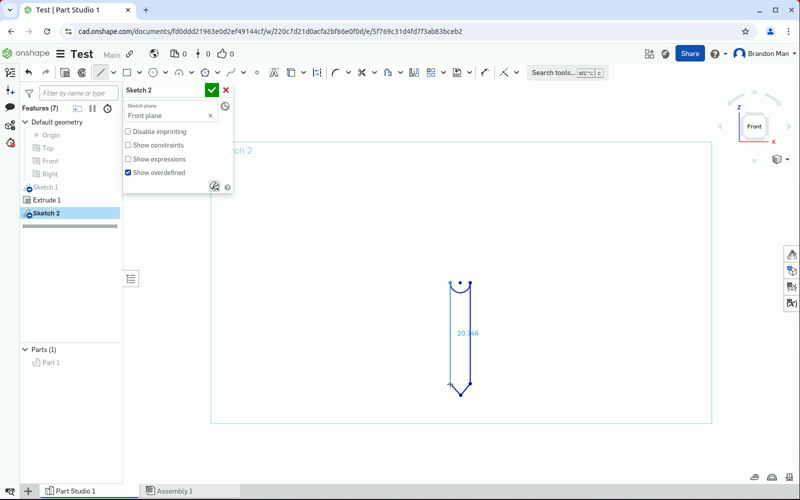
click(450, 383)
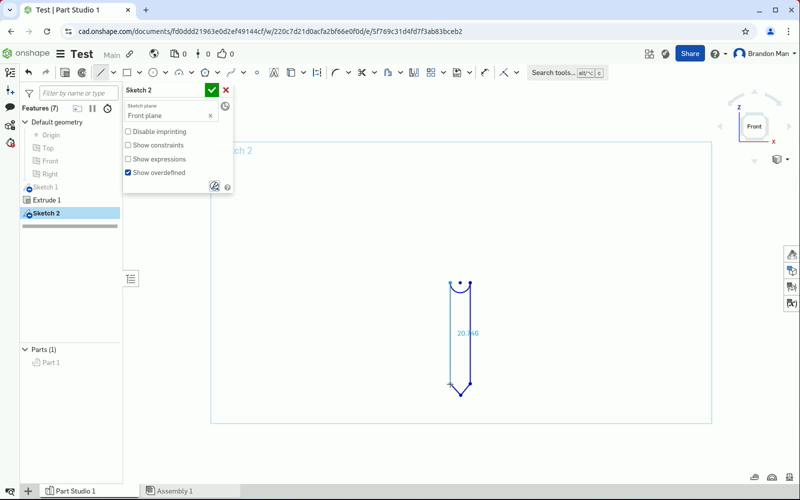
key(esc)
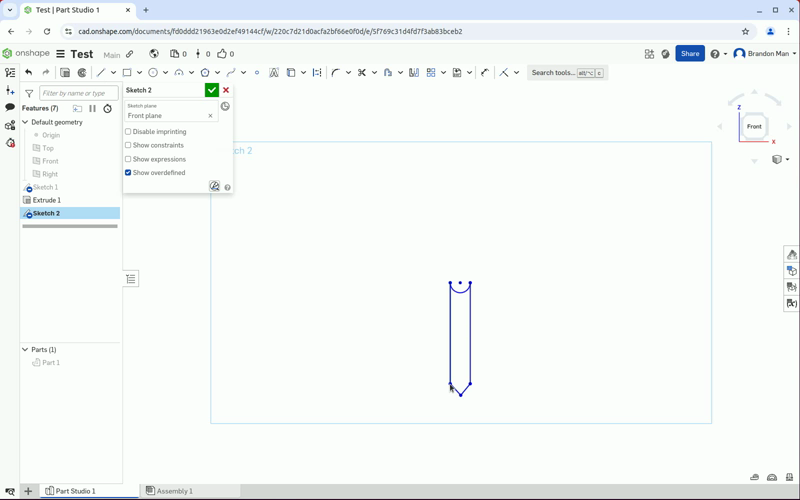
mouse_move(453, 345)
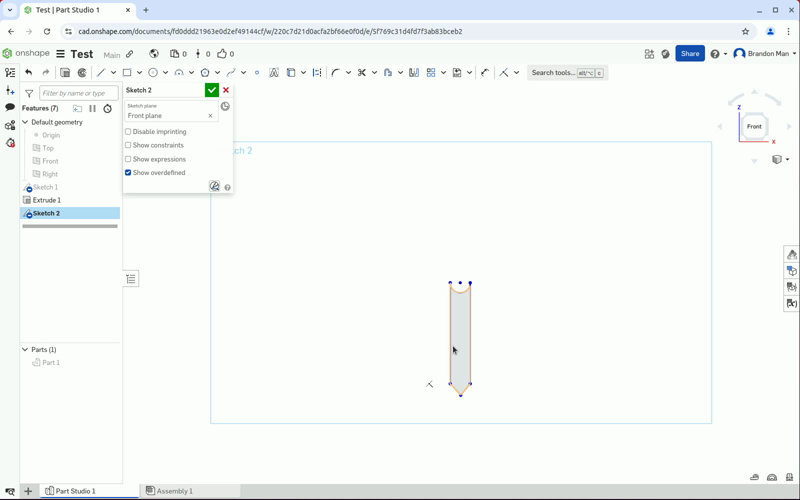
scroll(6)
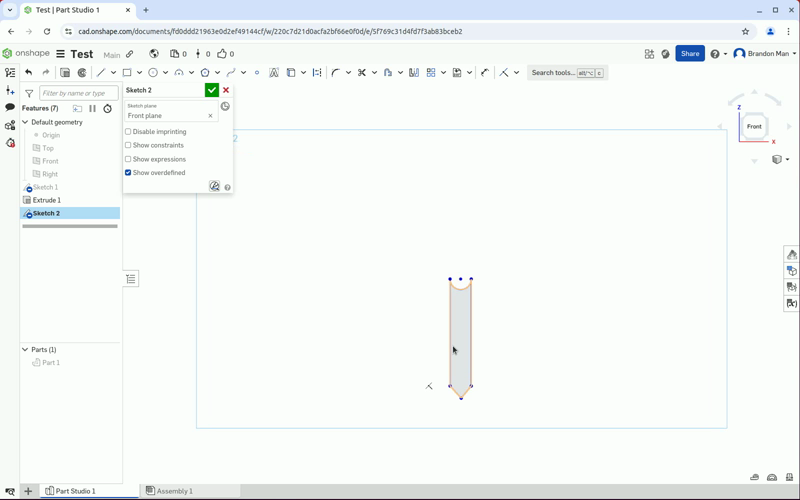
scroll(6)
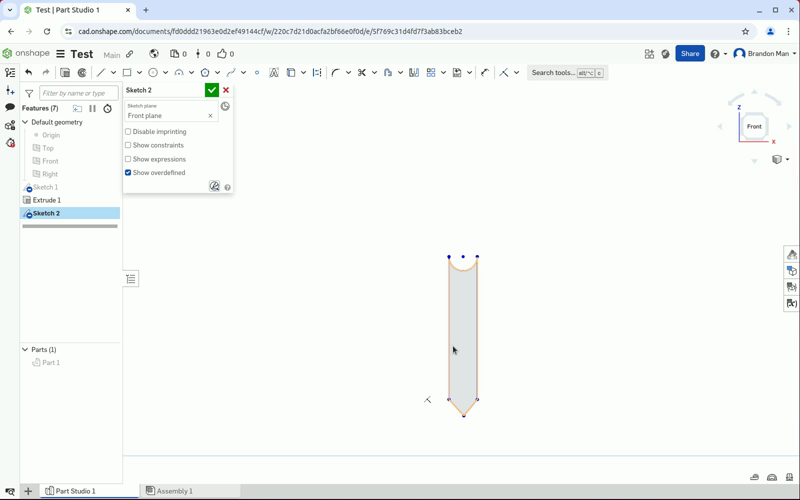
scroll(6)
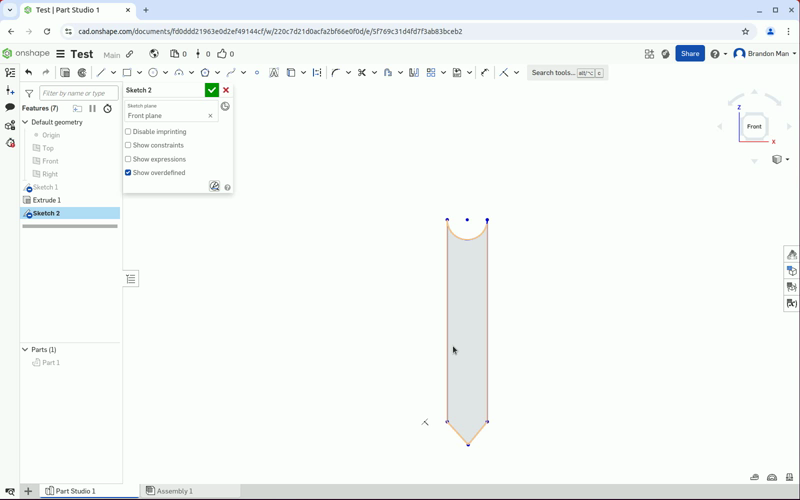
scroll(6)
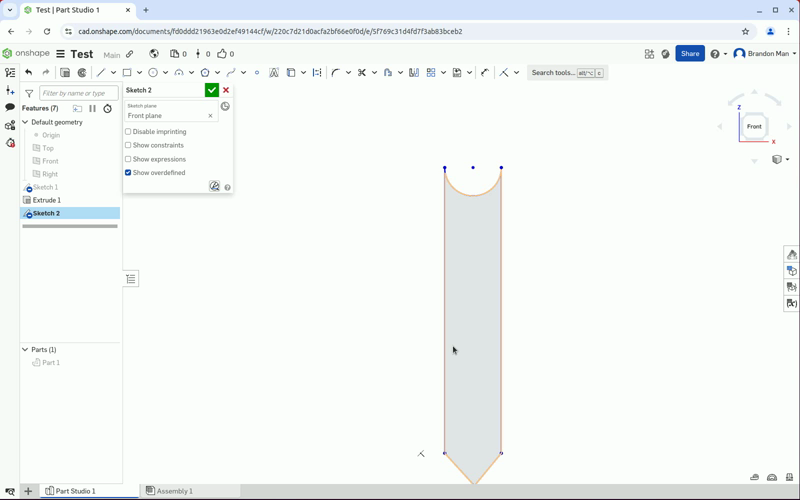
scroll(6)
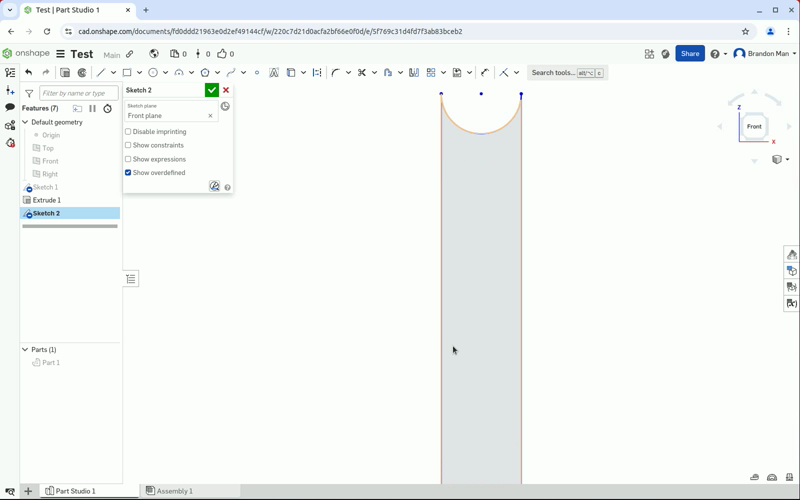
scroll(6)
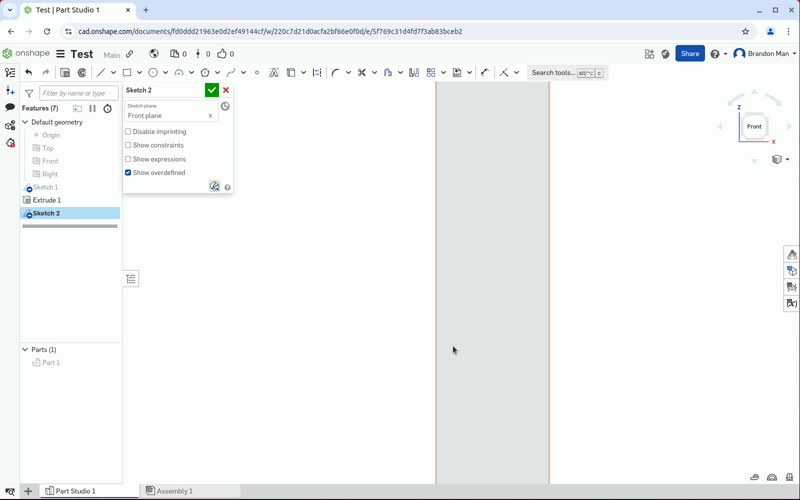
scroll(6)
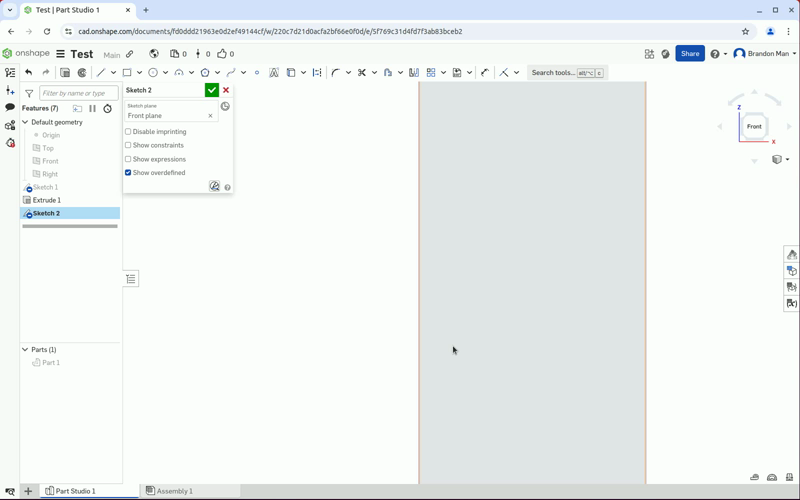
click(453, 345)
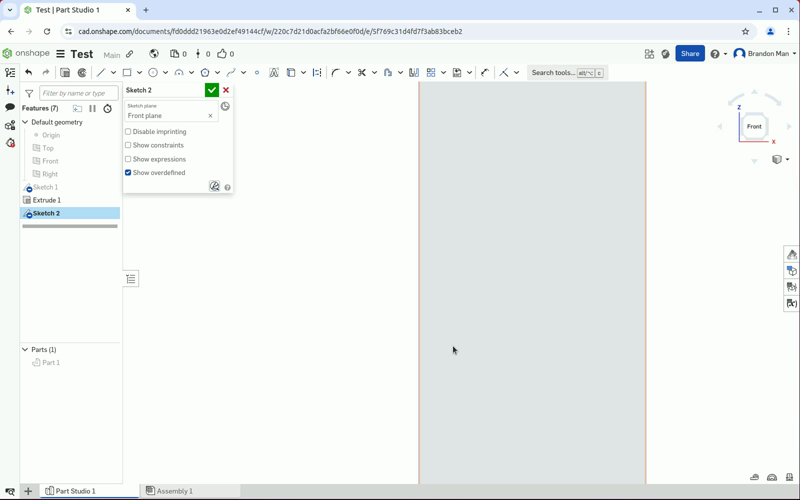
scroll(-6)
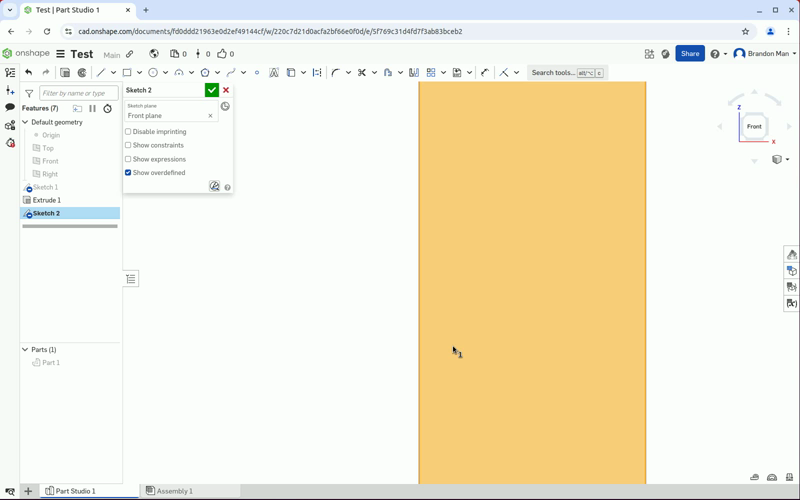
scroll(-6)
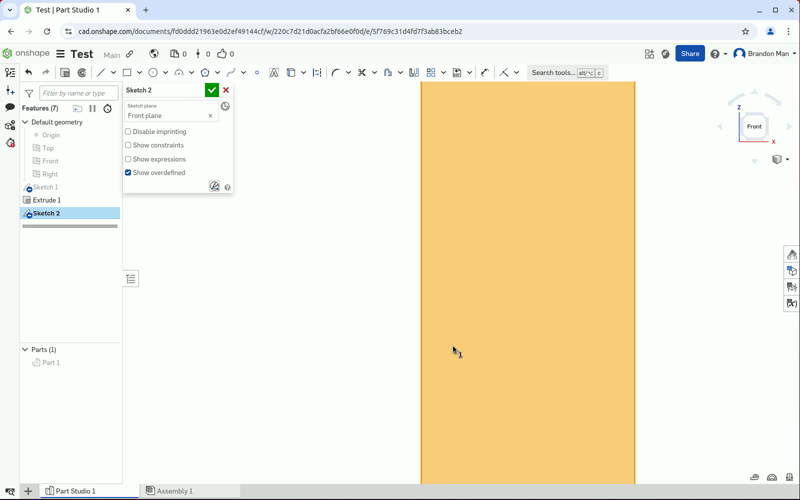
scroll(-6)
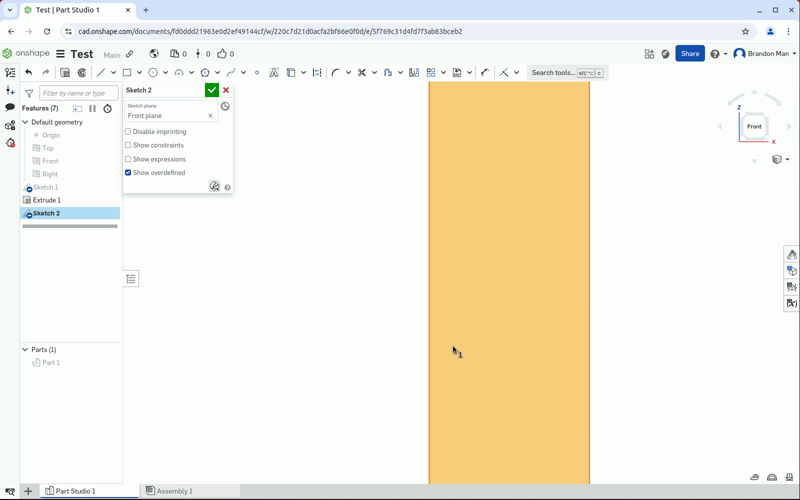
scroll(-6)
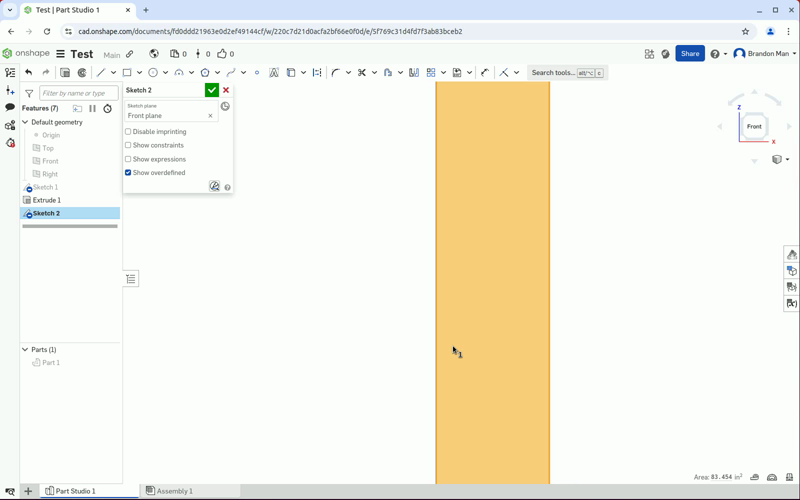
scroll(-6)
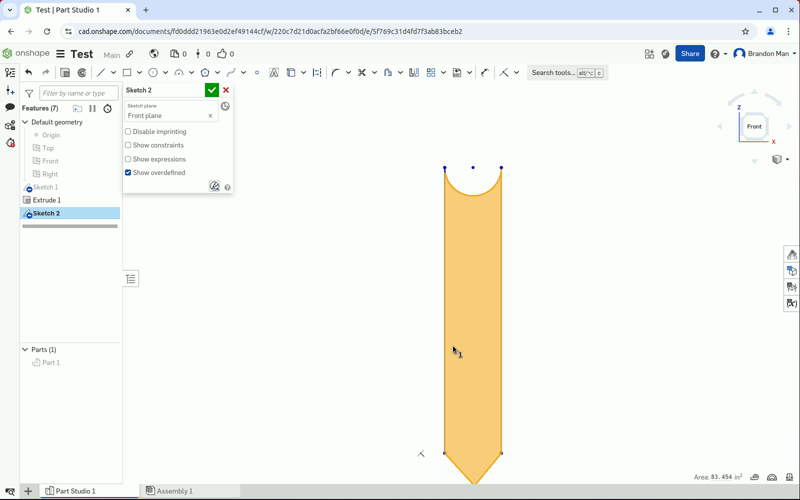
scroll(-6)
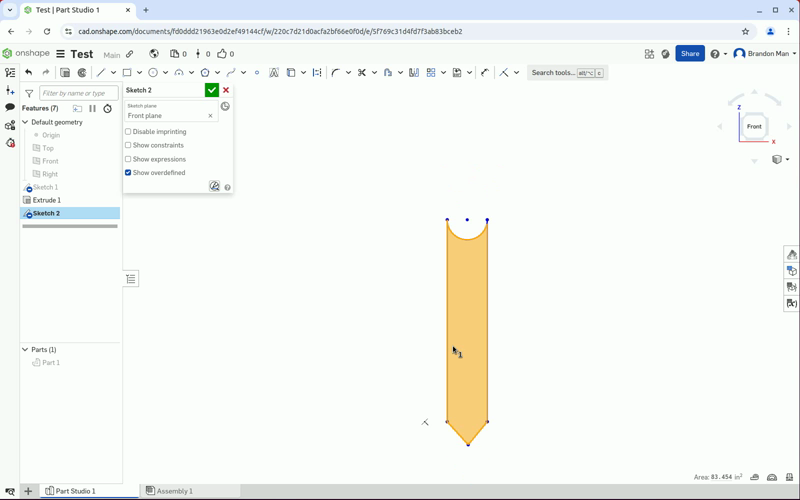
scroll(-6)
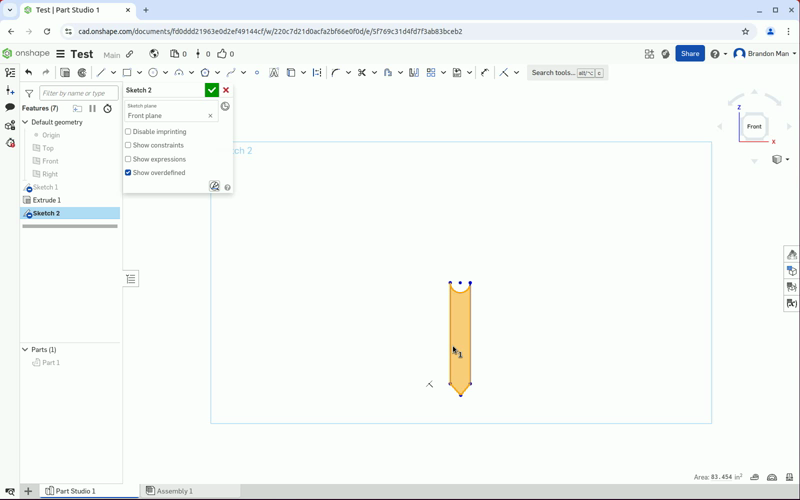
mouse_move(73, 352)
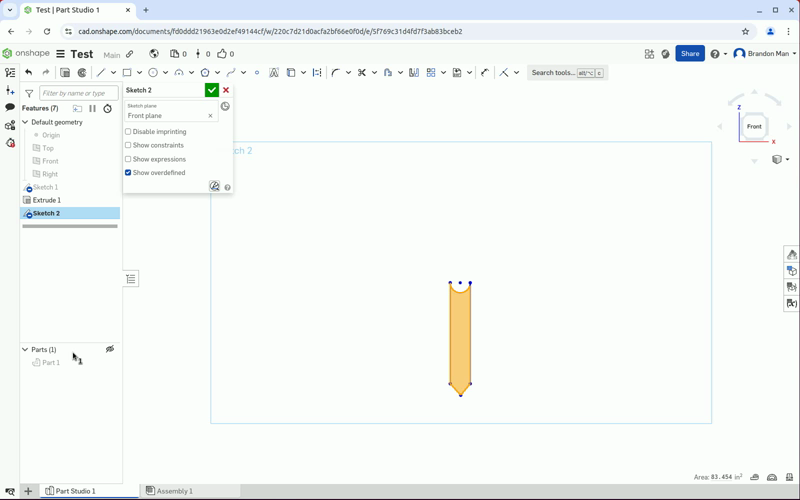
key(shift+y)
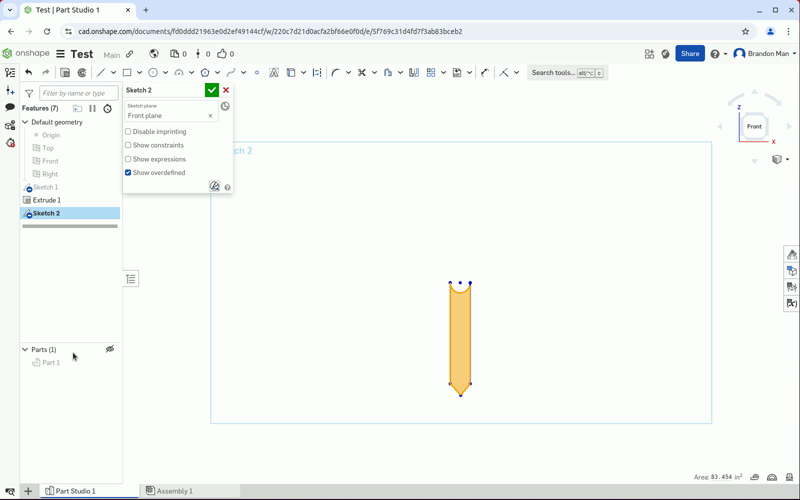
key(shift+e)
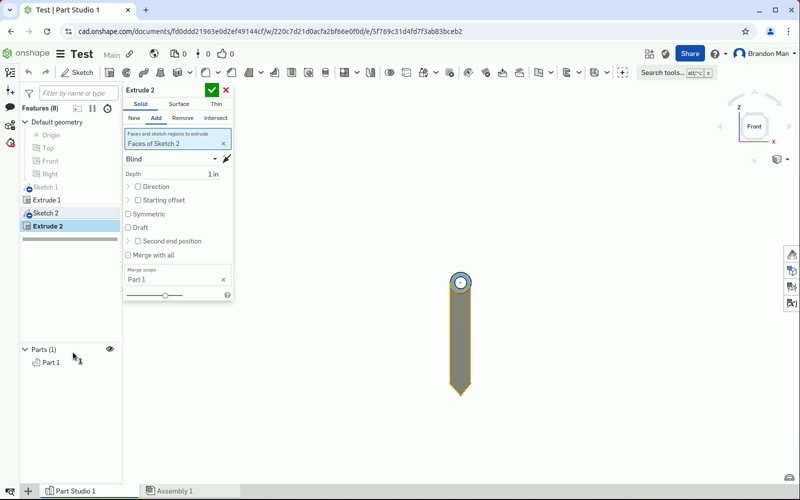
mouse_move(143, 106)
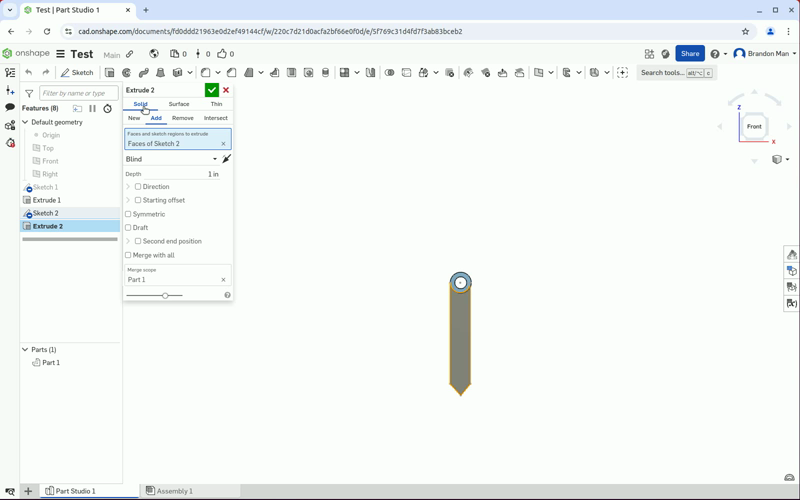
click(143, 106)
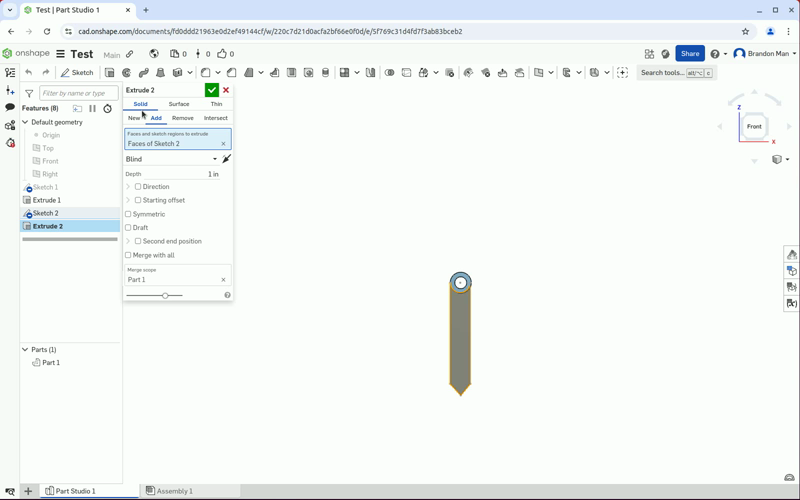
mouse_move(137, 120)
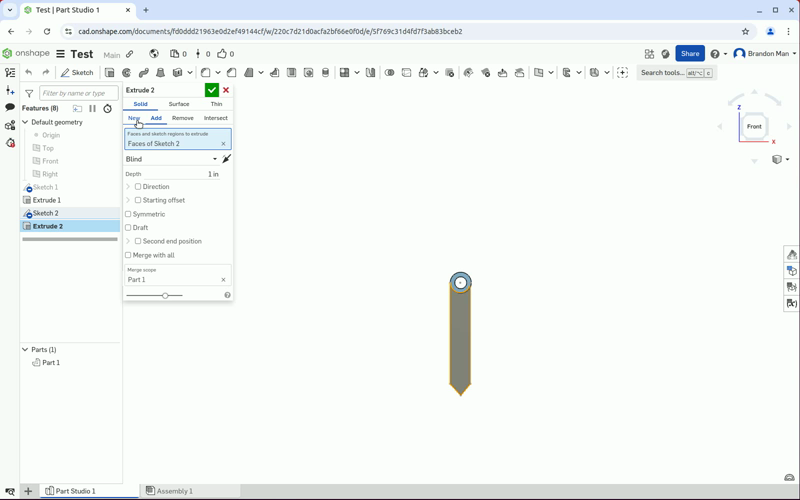
click(137, 120)
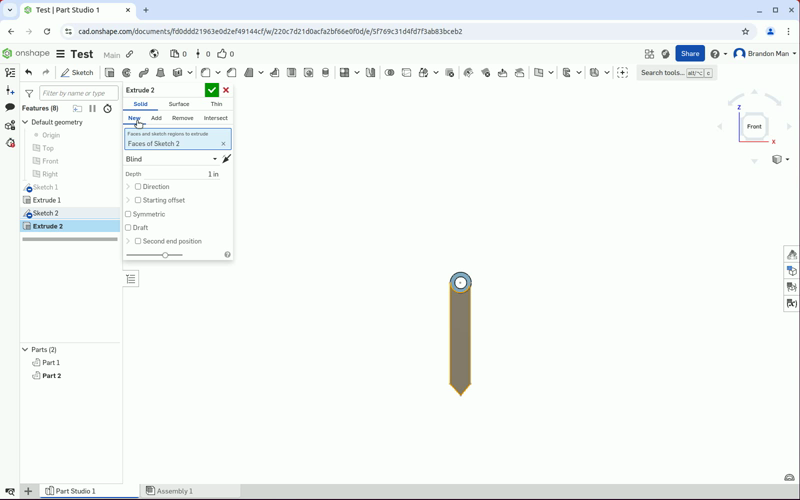
key(tab, 4)
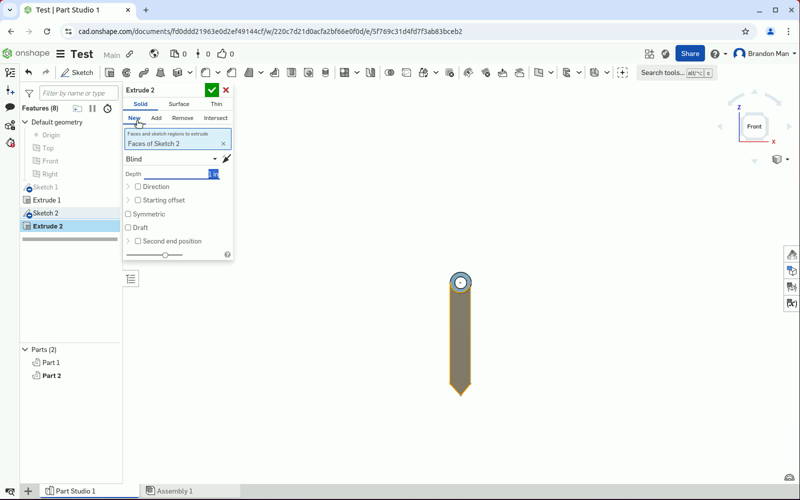
text(1.685)
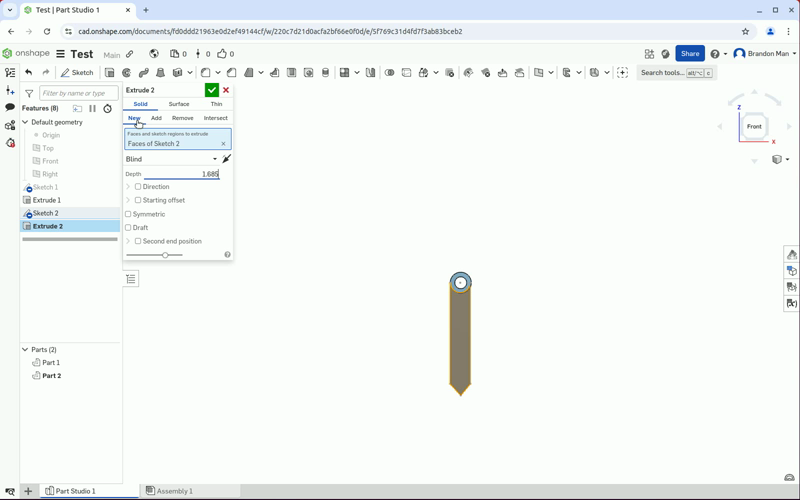
key(enter)
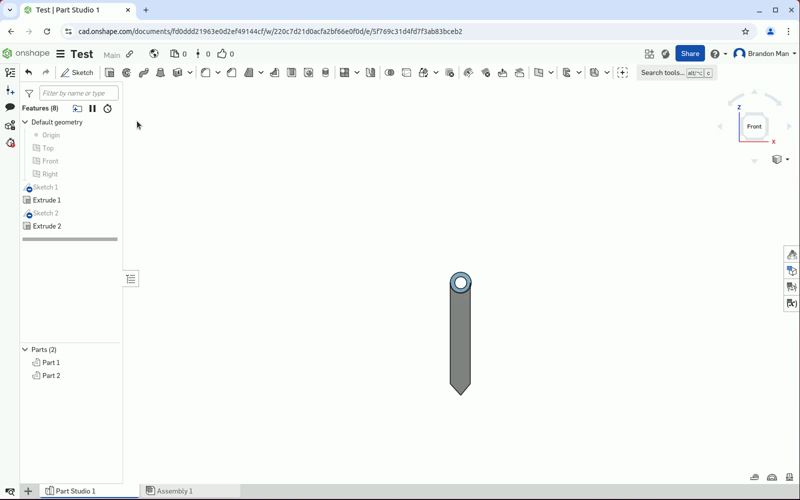
key(shift+h)
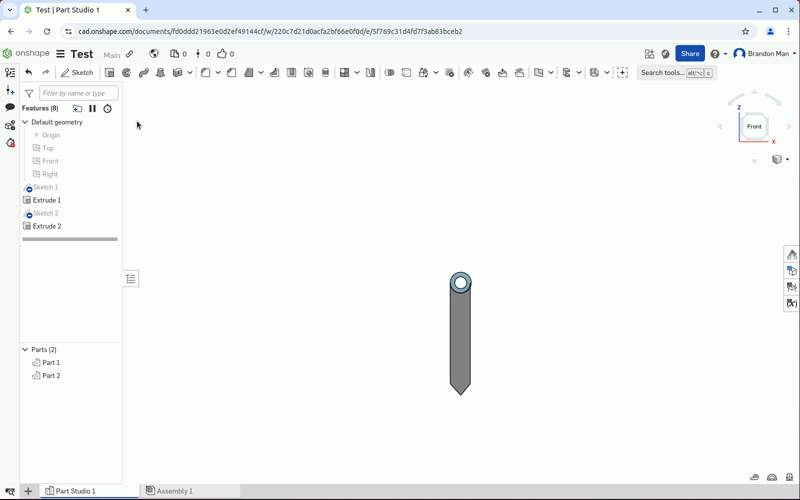
key(shift+h)
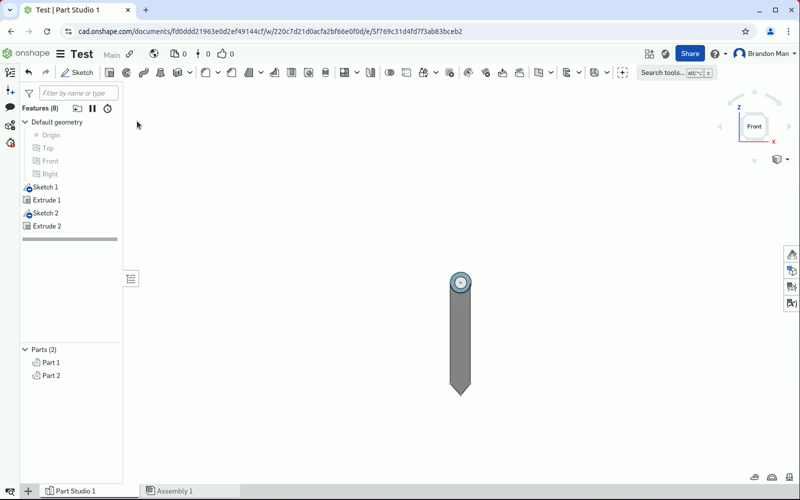
key(shift+7)
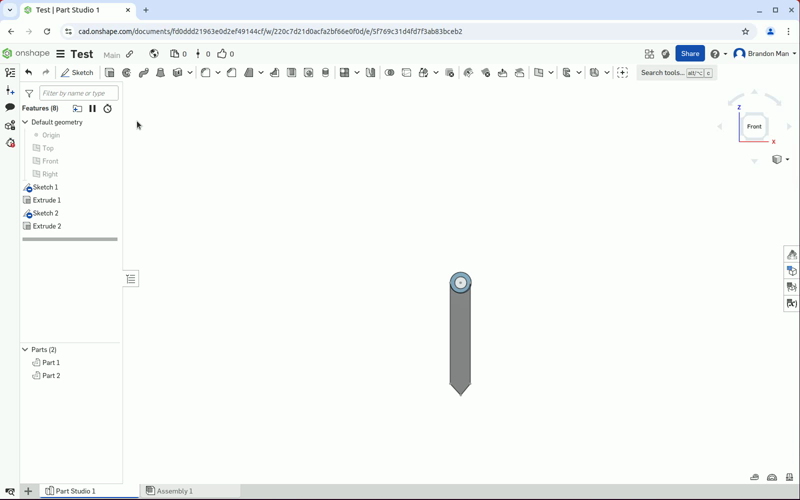
key(left, 2)
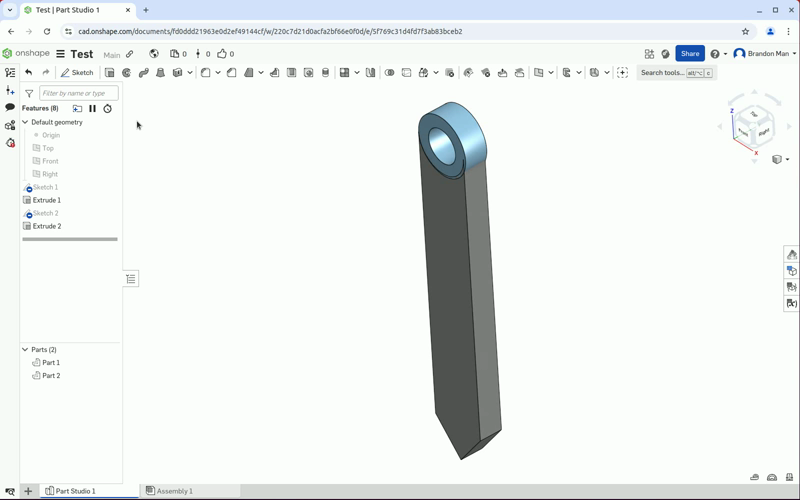
key(down, 2)
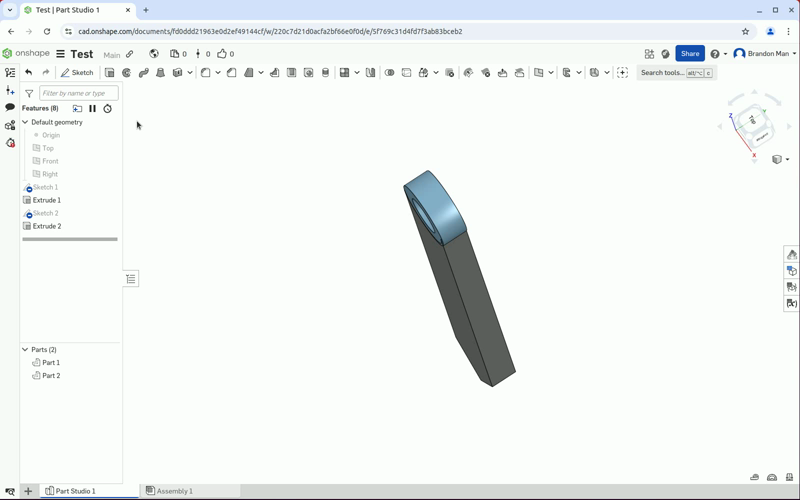
key(up, 2)
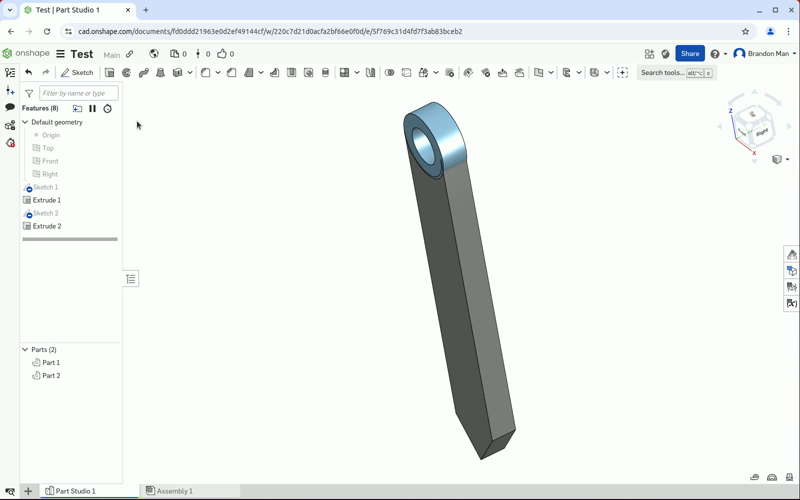
key(right, 2)
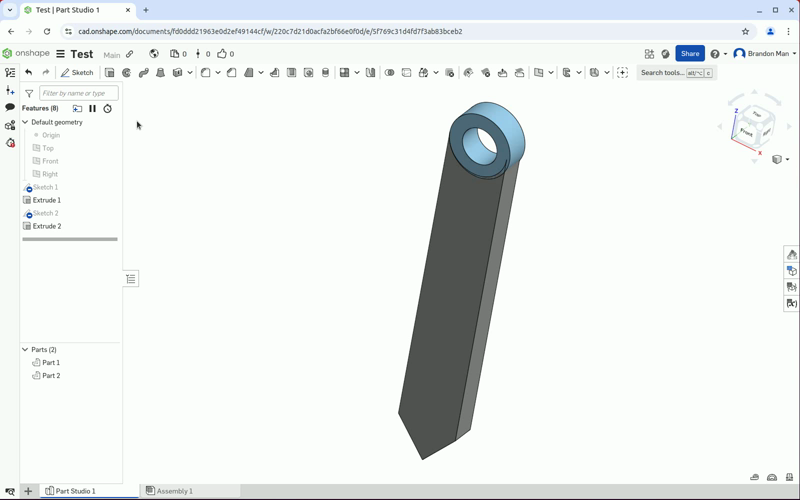
mouse_move(73, 189)
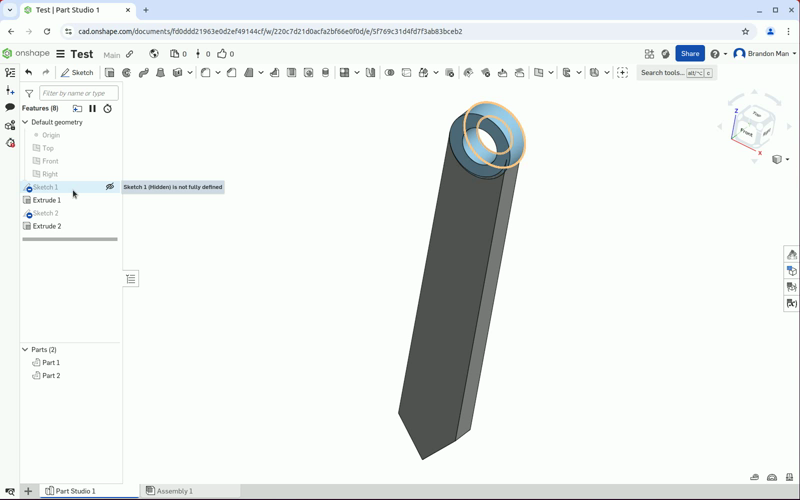
click(73, 189)